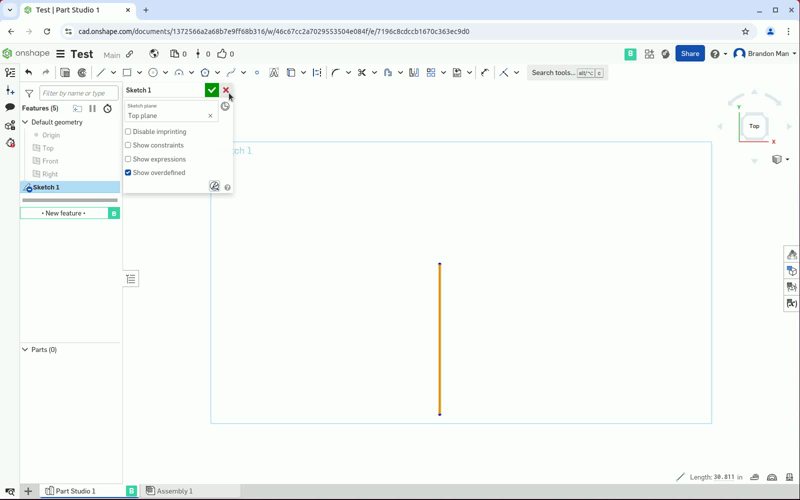
key(shift+h)
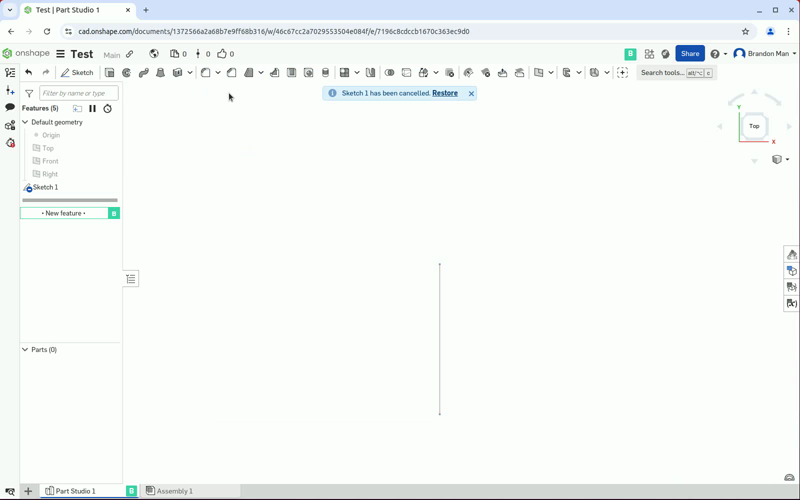
key(shift+s)
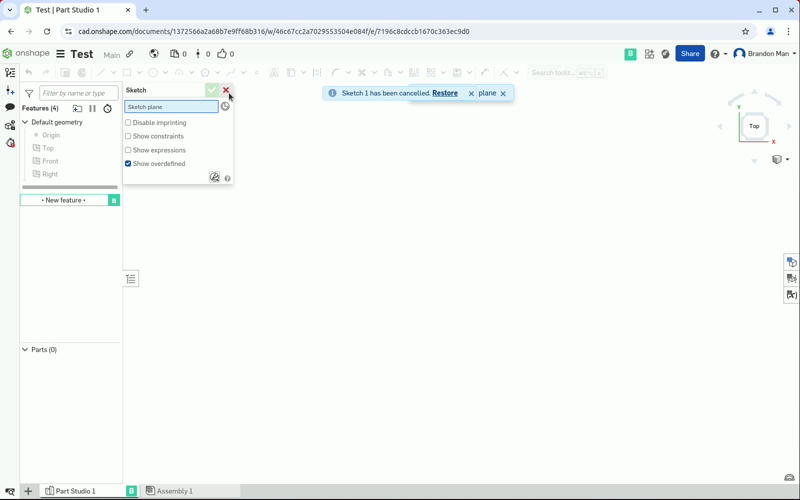
mouse_move(73, 150)
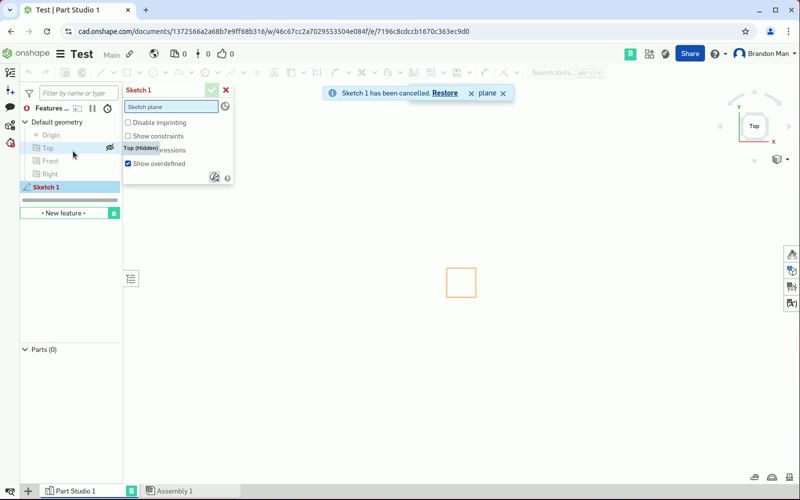
click(73, 150)
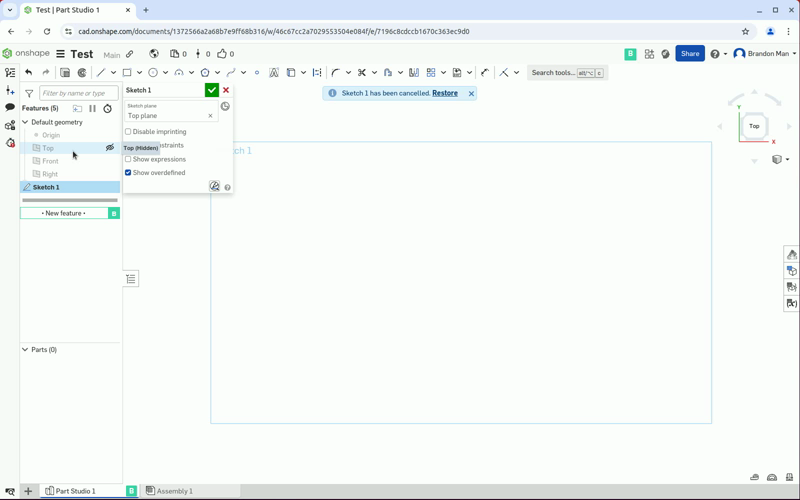
mouse_move(73, 352)
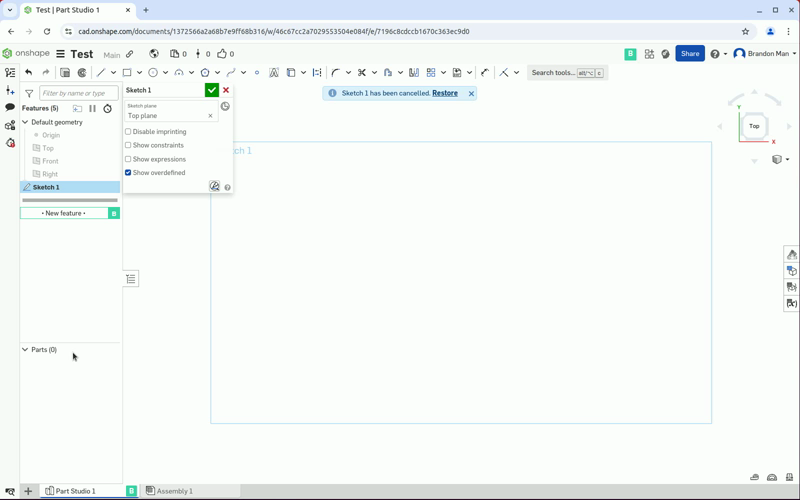
key(y)
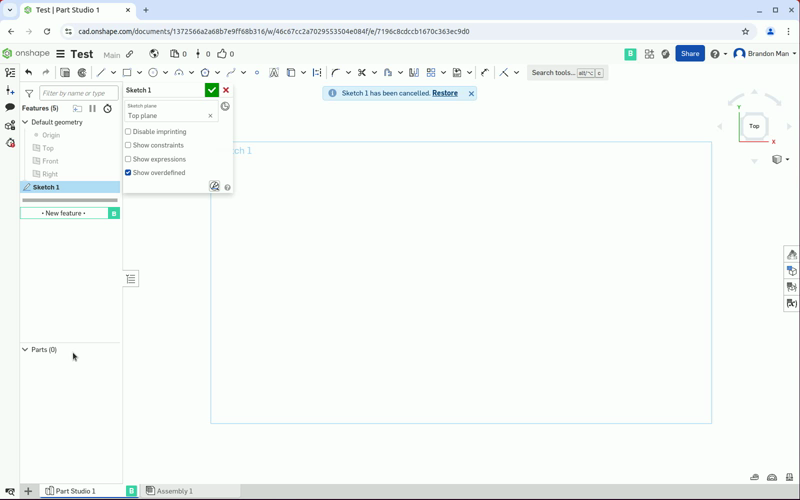
key(l)
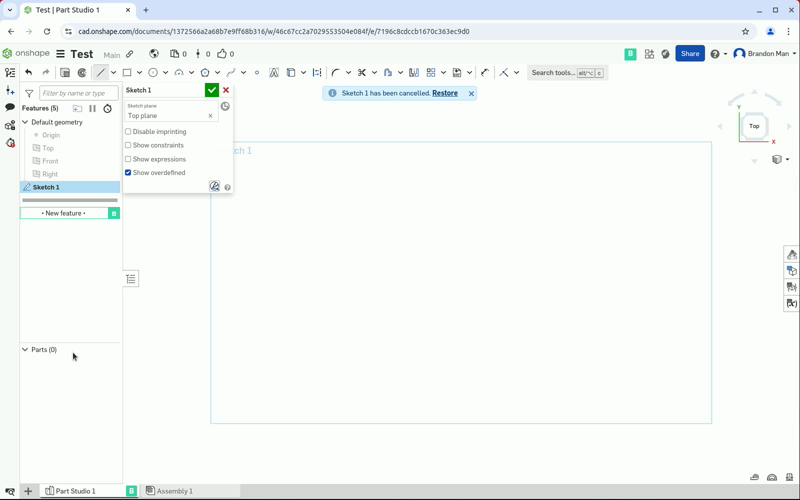
key_down(shift)
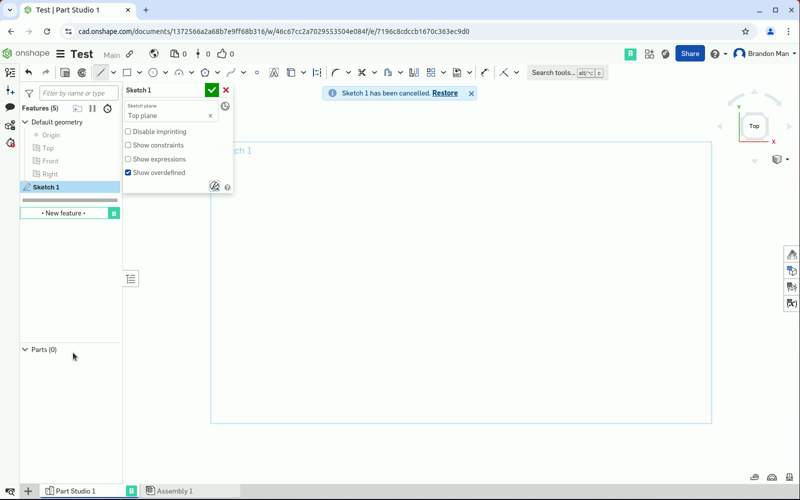
mouse_move(534, 395)
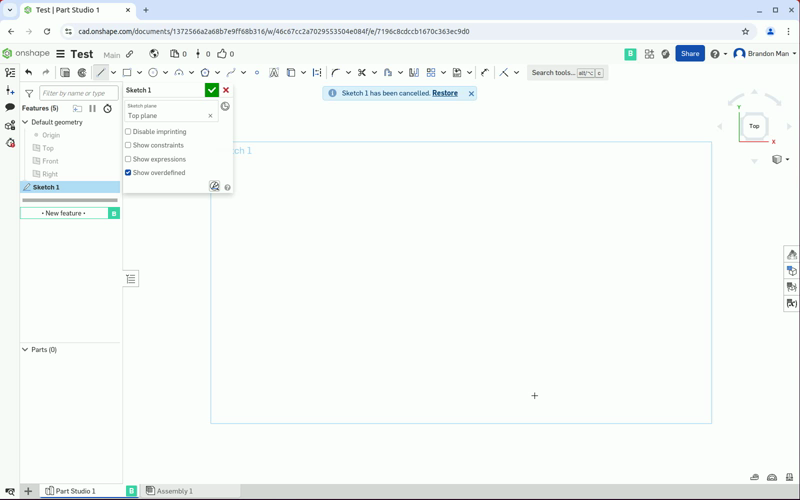
click(534, 395)
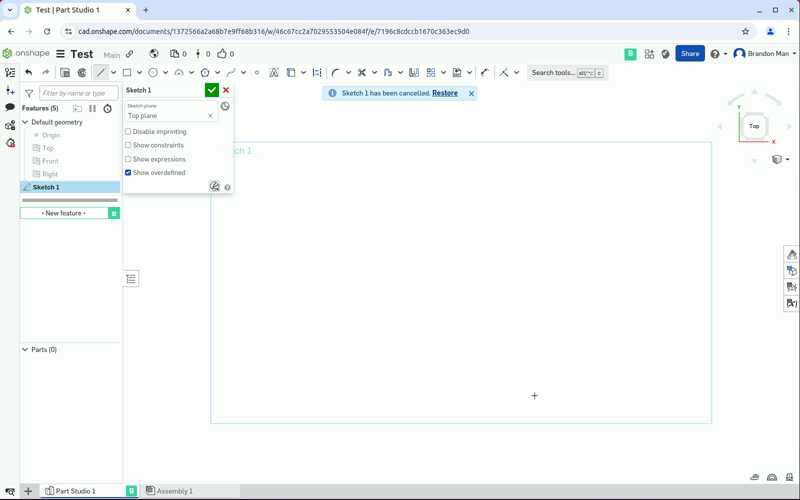
key_up(shift)
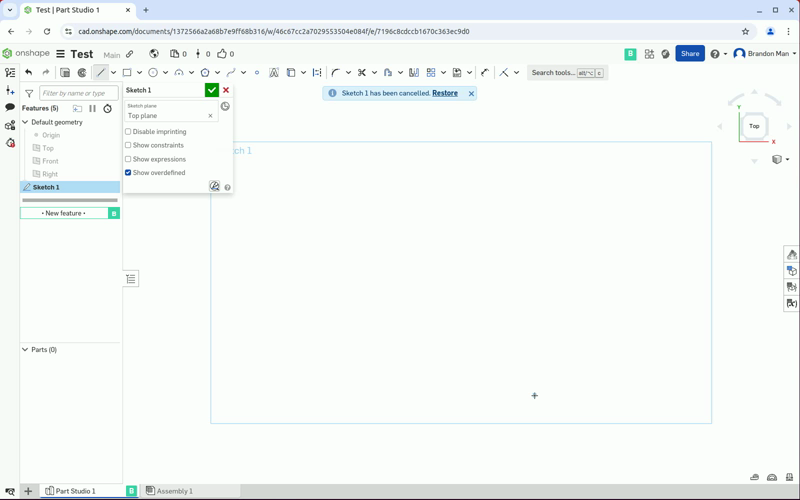
key_down(shift)
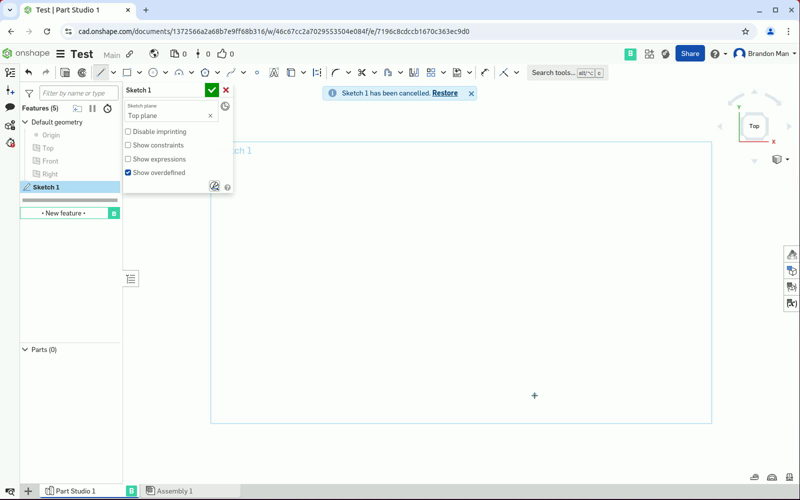
mouse_move(564, 395)
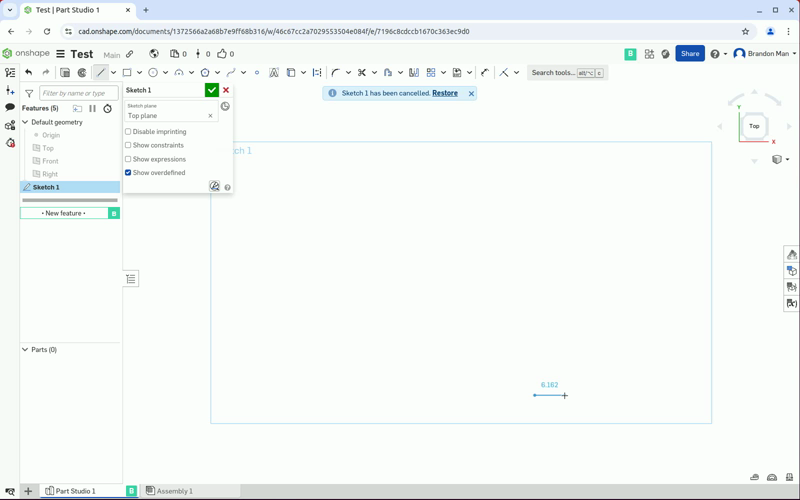
mouse_move(569, 395)
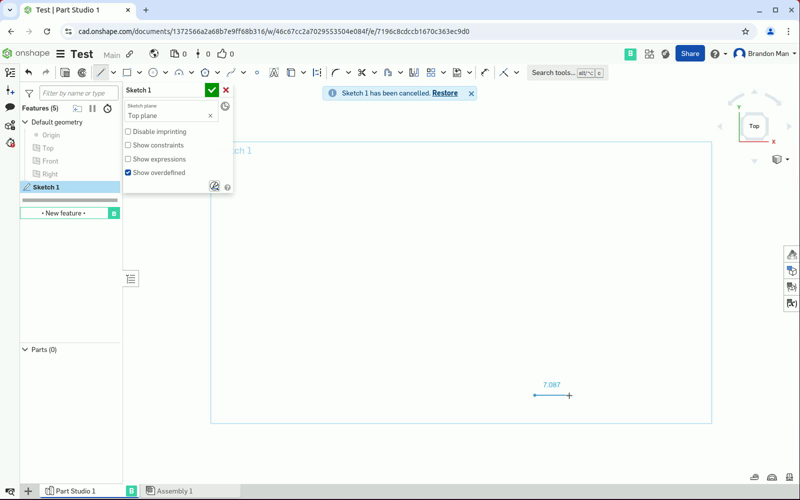
click(569, 395)
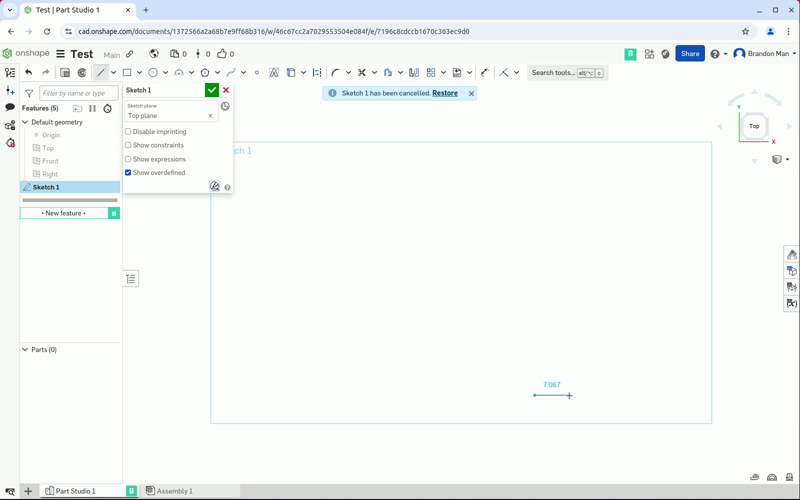
key_up(shift)
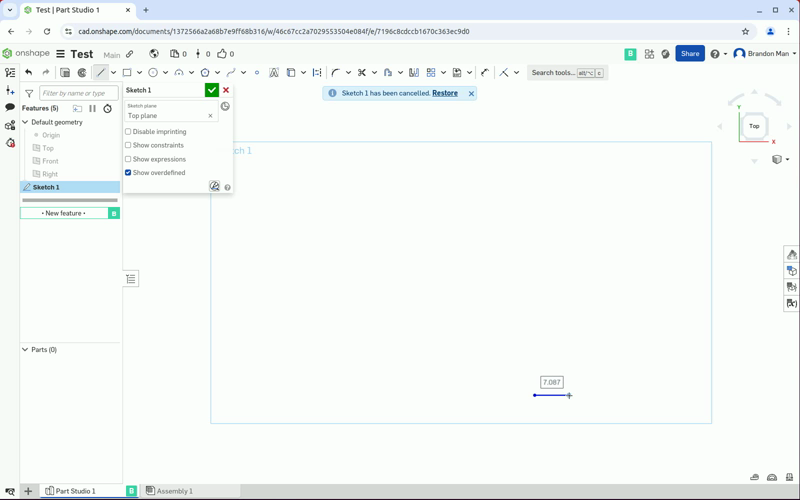
key_down(shift)
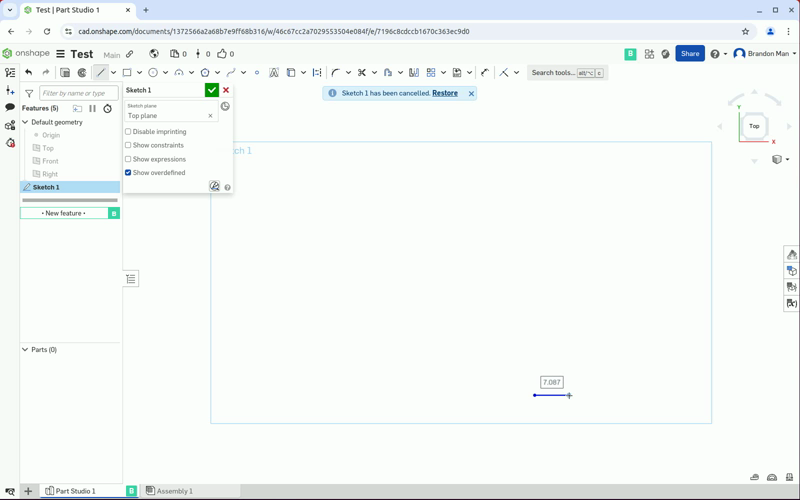
mouse_move(589, 395)
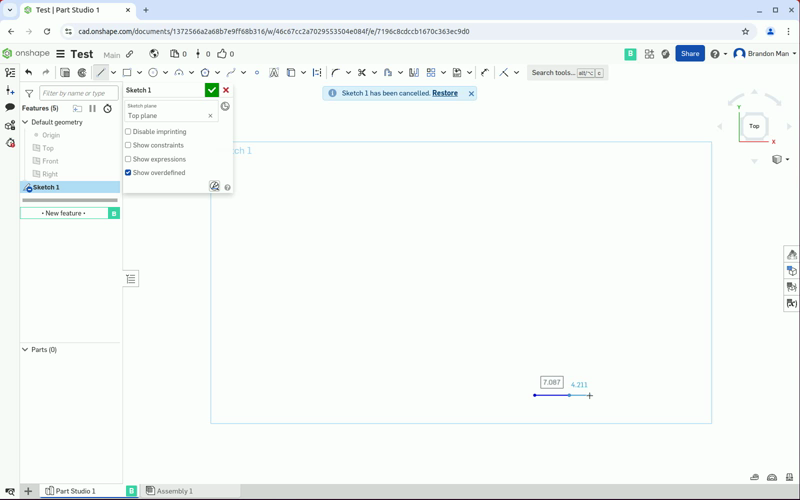
mouse_move(569, 367)
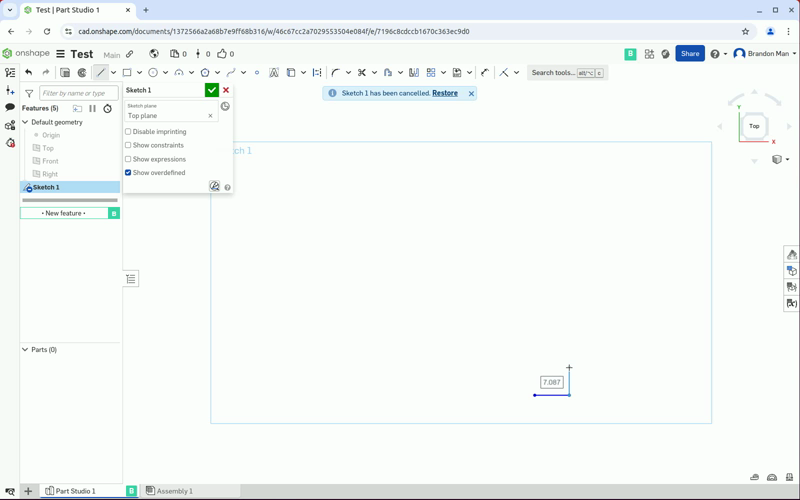
click(569, 367)
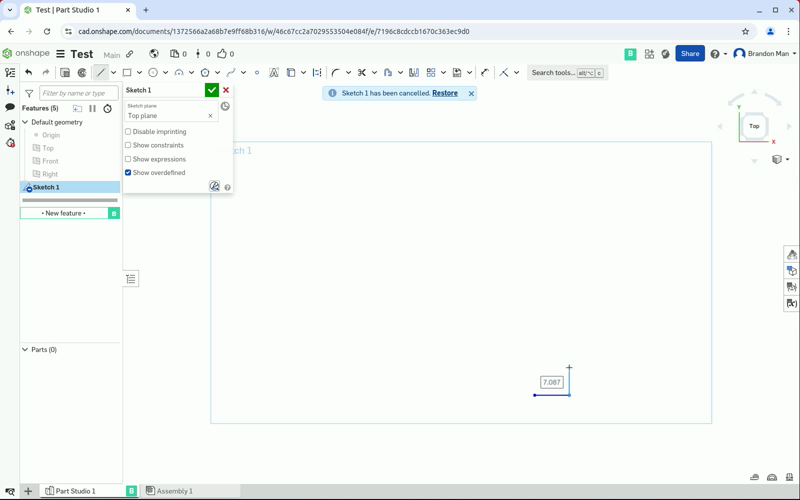
key_up(shift)
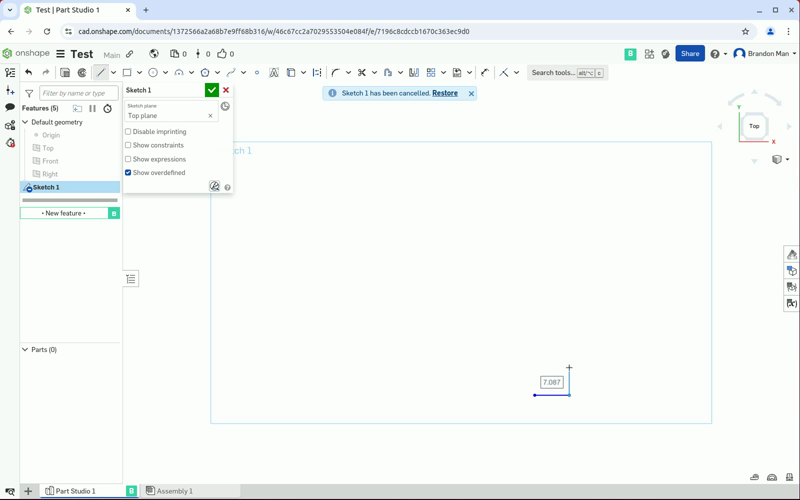
key_down(shift)
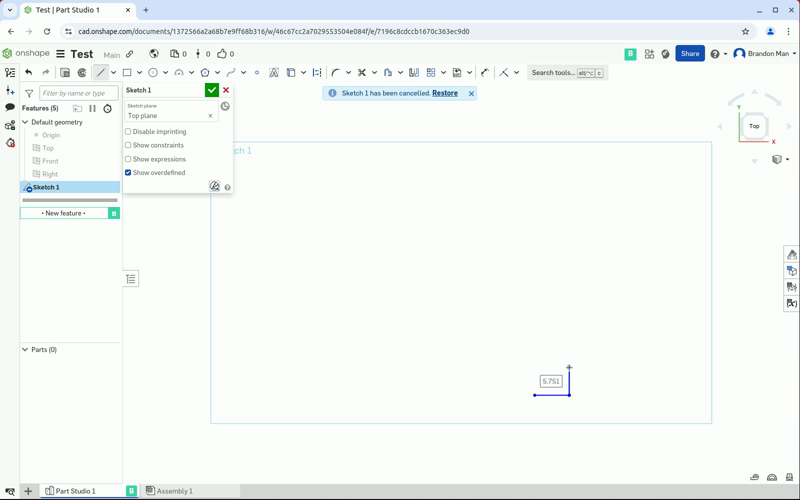
mouse_move(589, 367)
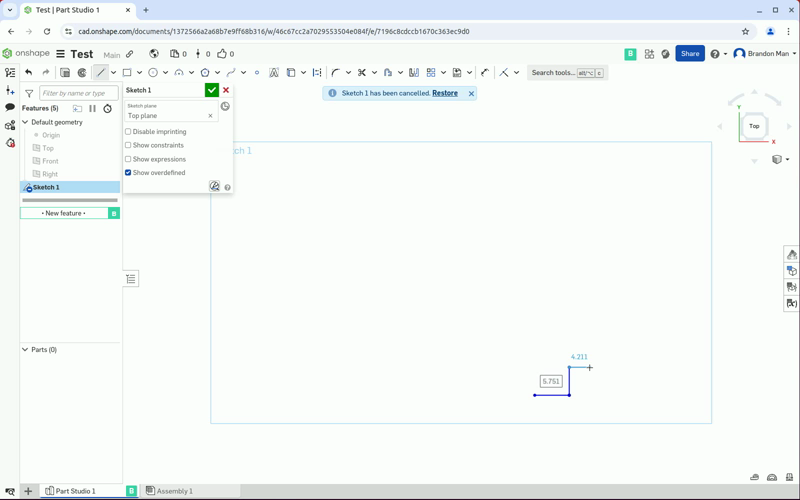
mouse_move(534, 367)
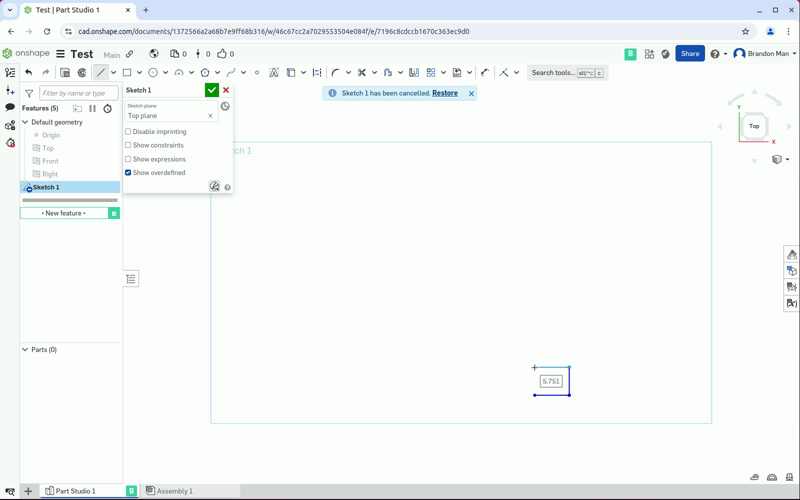
click(534, 367)
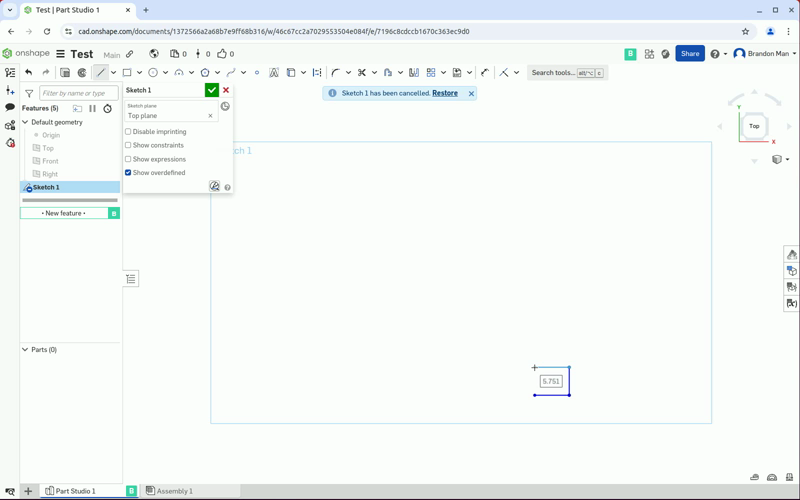
key_up(shift)
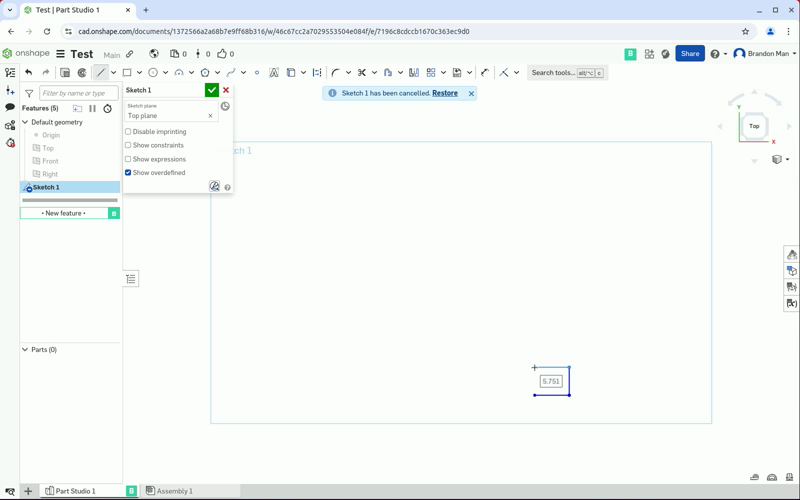
mouse_move(564, 367)
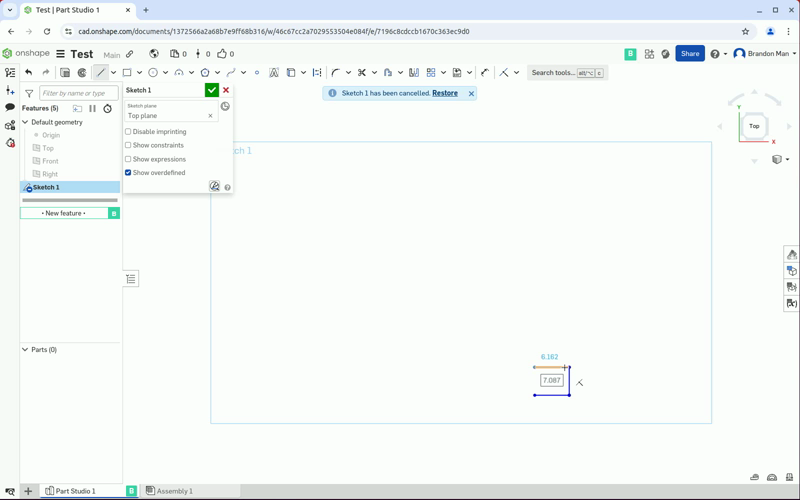
key_down(shift)
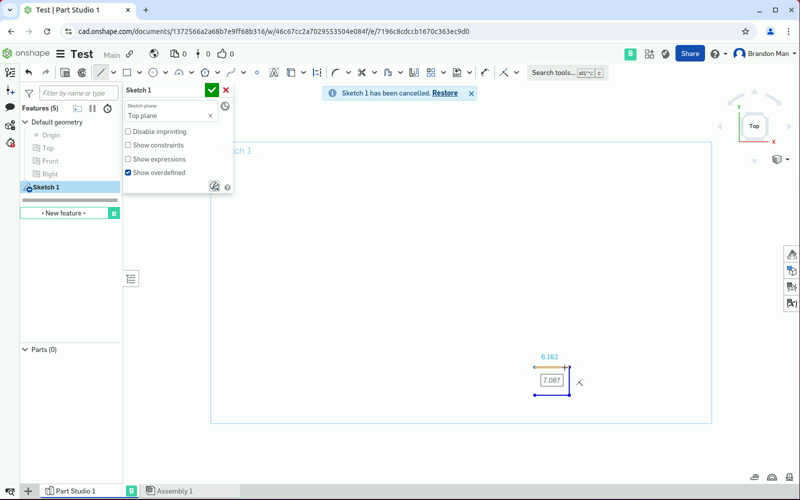
mouse_move(534, 395)
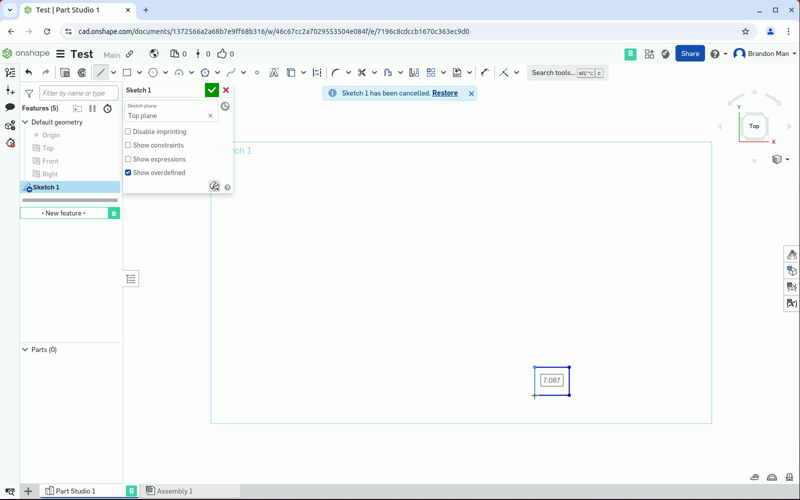
key_up(shift)
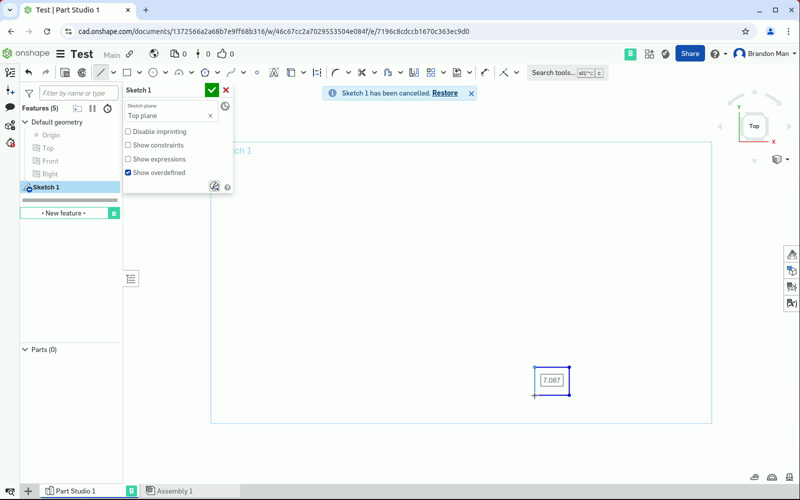
click(534, 395)
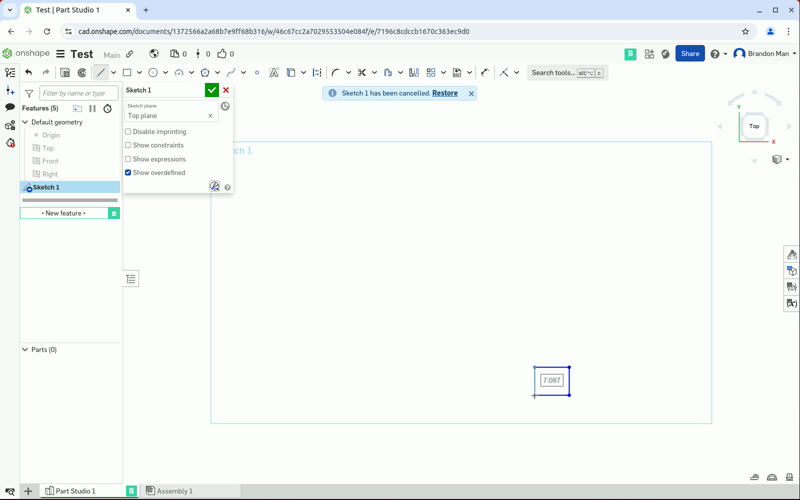
key(esc)
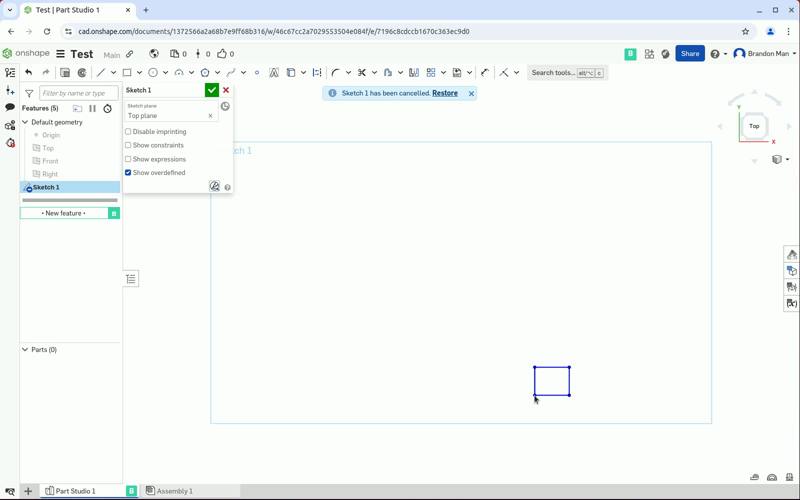
mouse_move(542, 370)
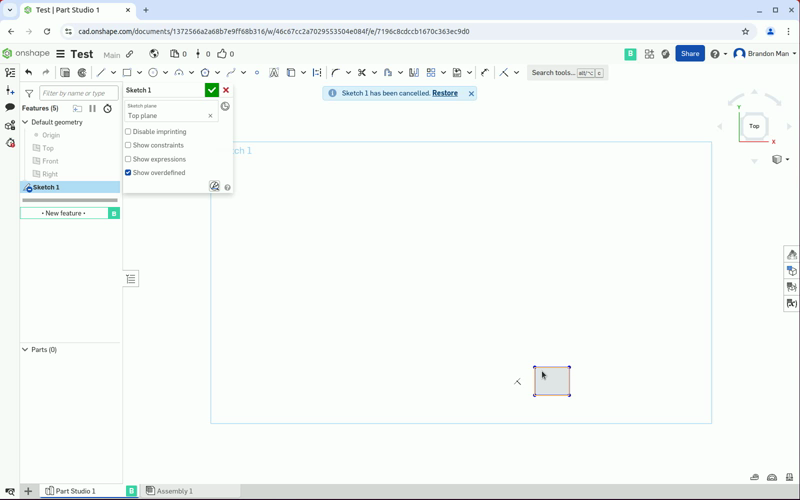
scroll(6)
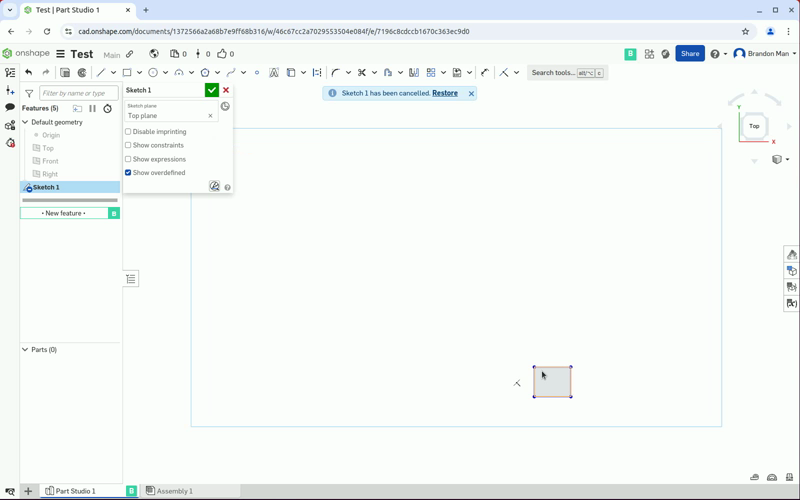
scroll(6)
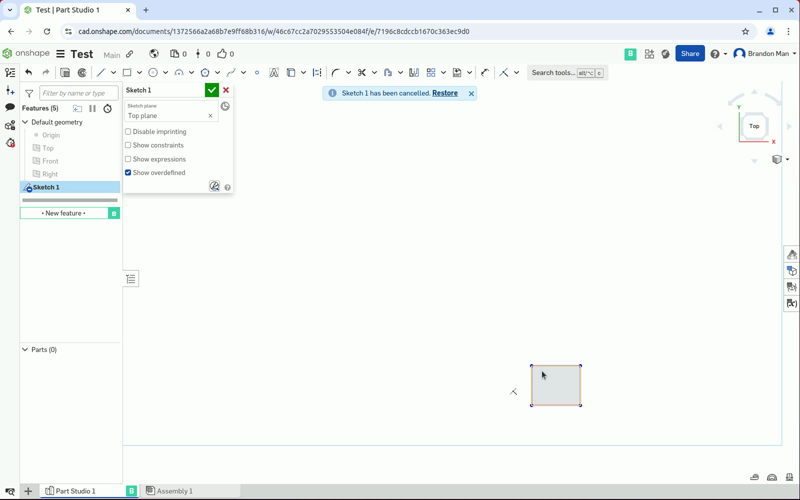
scroll(6)
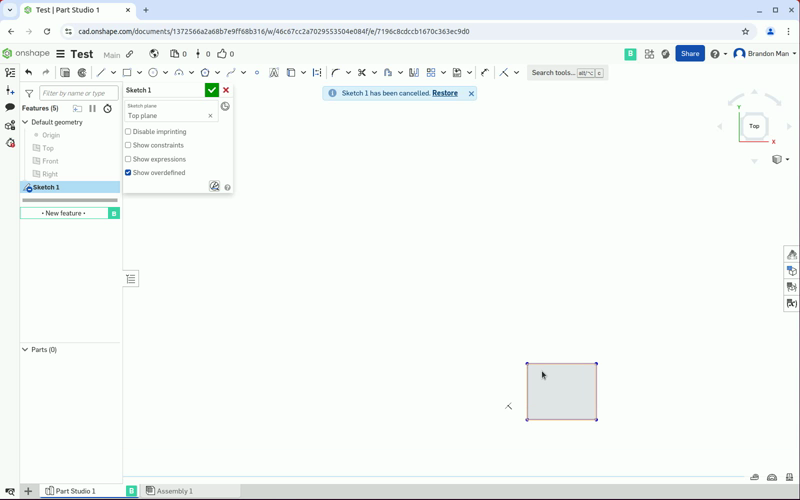
scroll(6)
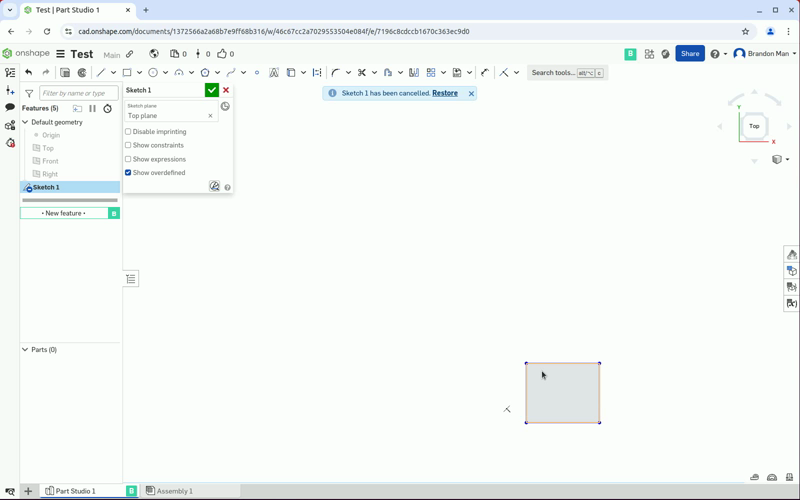
scroll(6)
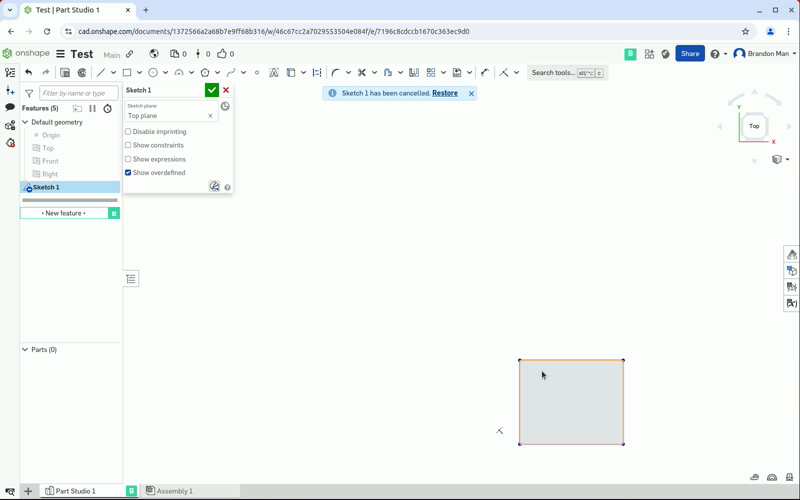
scroll(6)
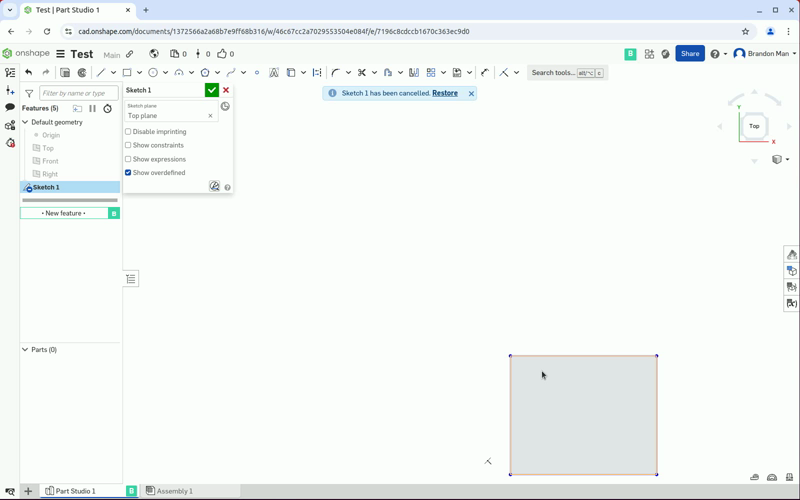
scroll(6)
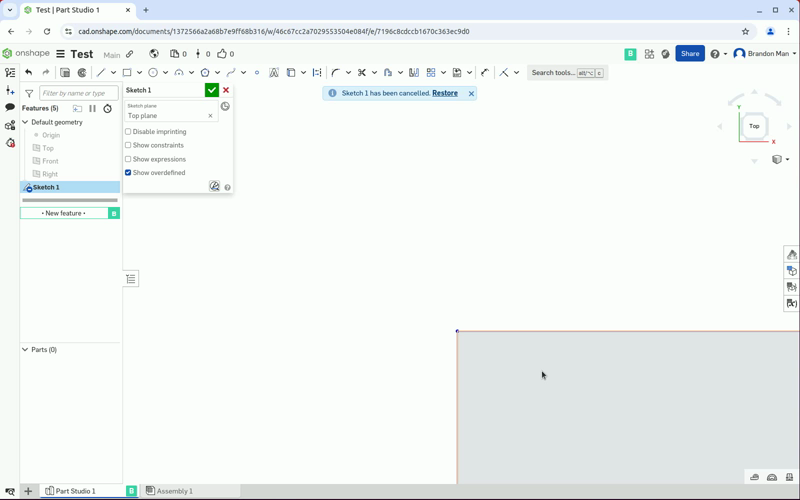
click(542, 370)
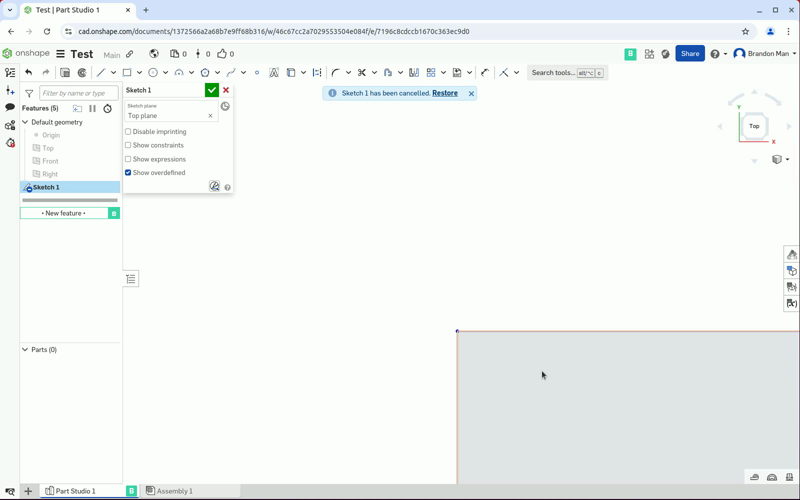
scroll(-6)
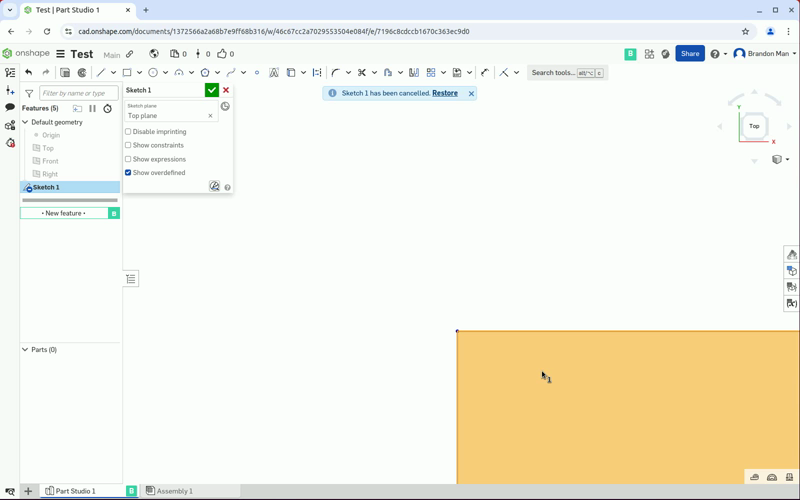
scroll(-6)
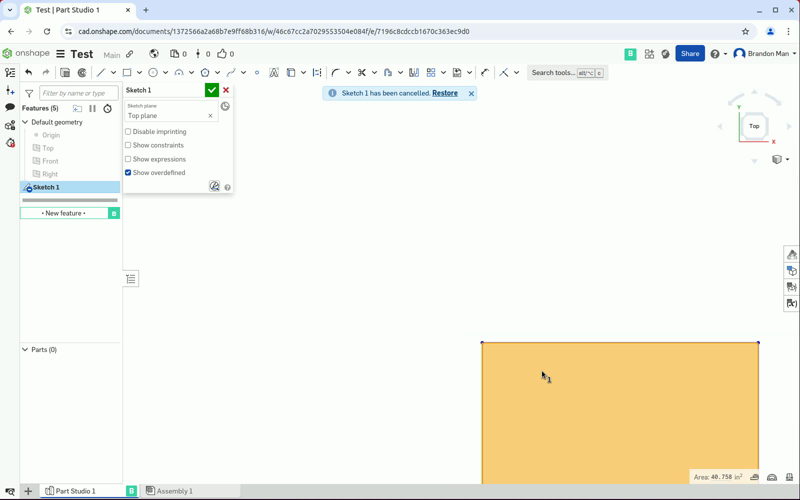
scroll(-6)
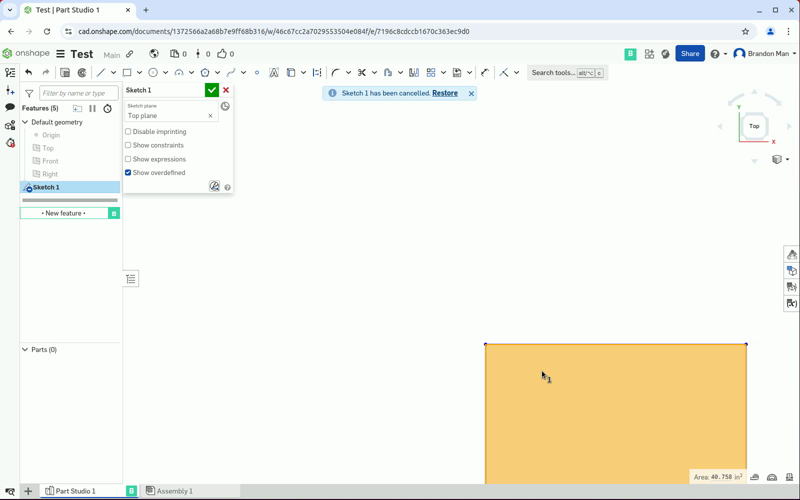
scroll(-6)
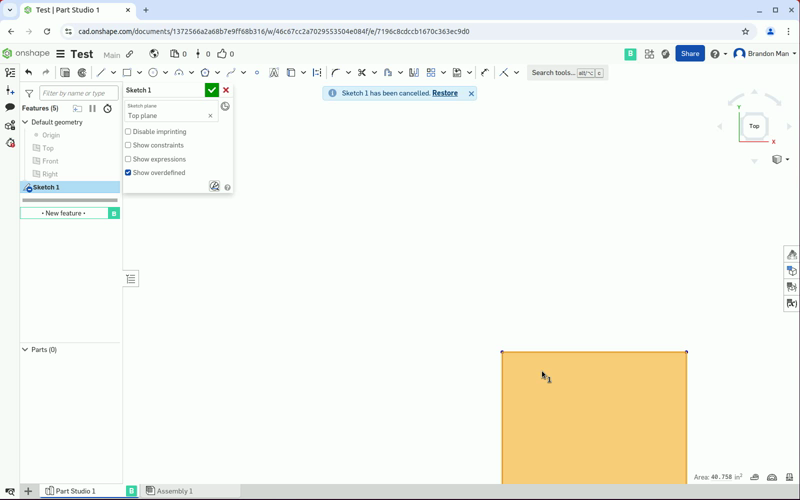
scroll(-6)
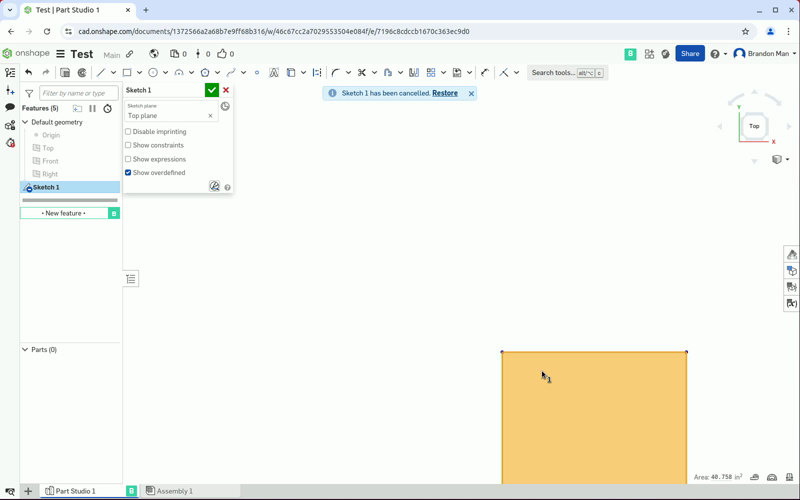
scroll(-6)
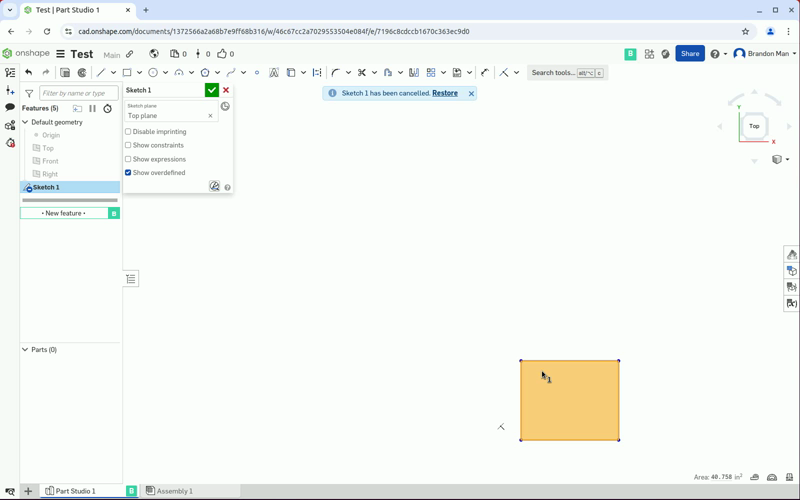
scroll(-6)
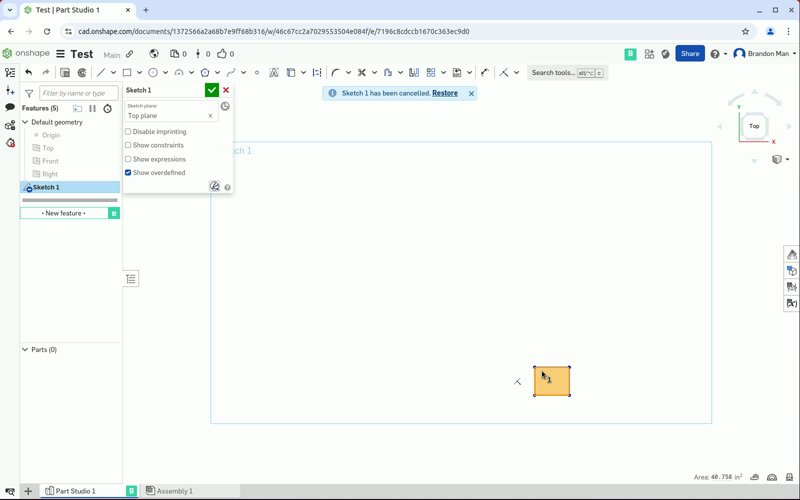
mouse_move(73, 352)
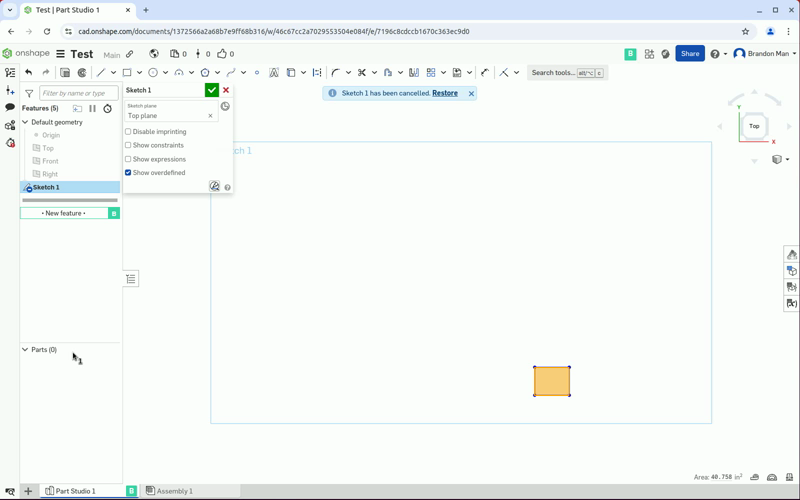
key(shift+y)
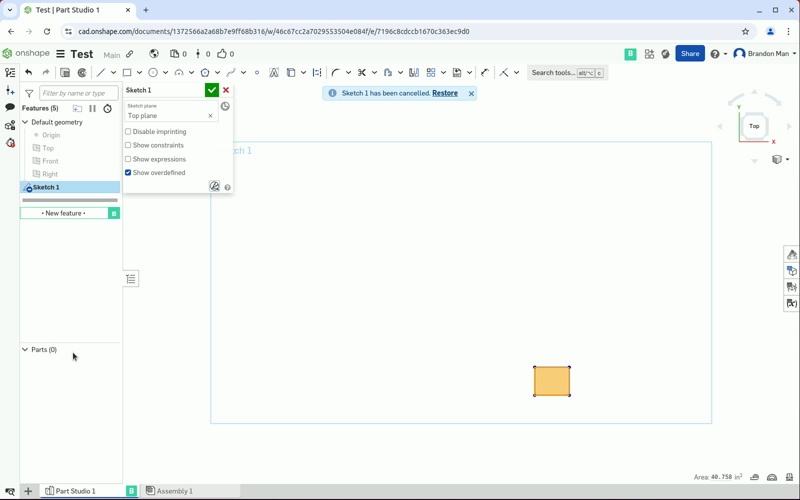
key(shift+e)
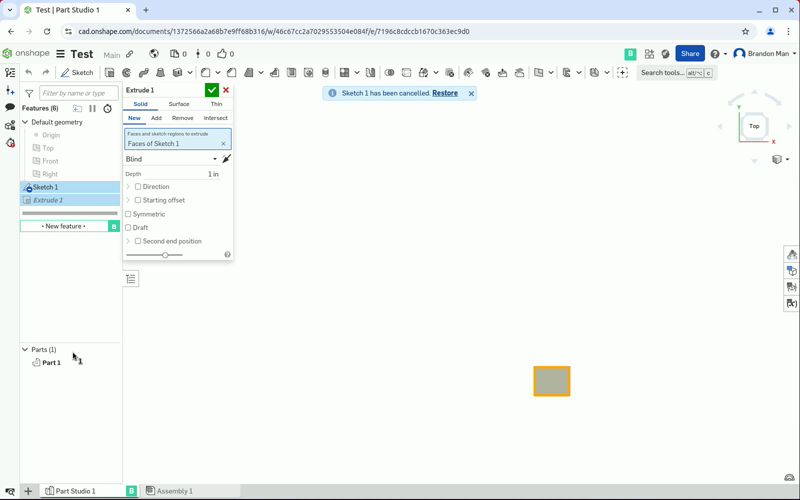
mouse_move(143, 106)
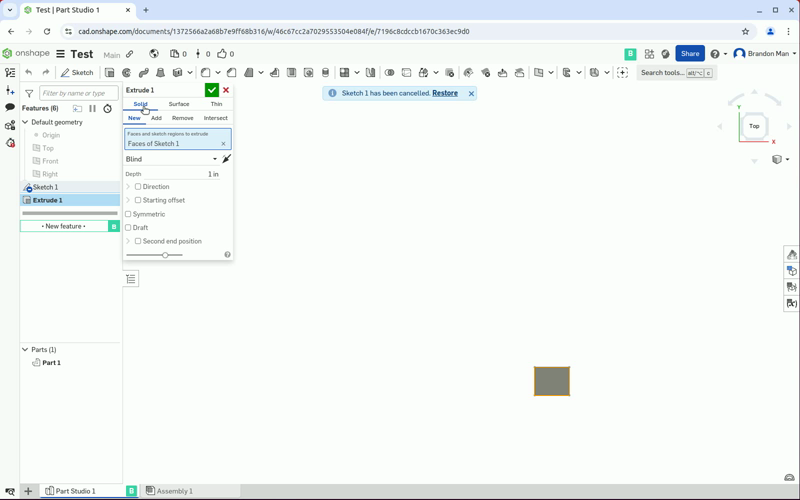
click(143, 106)
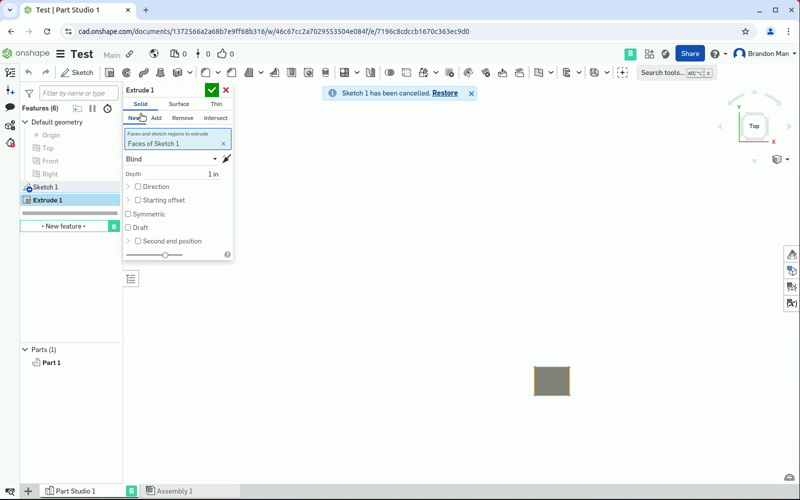
mouse_move(137, 120)
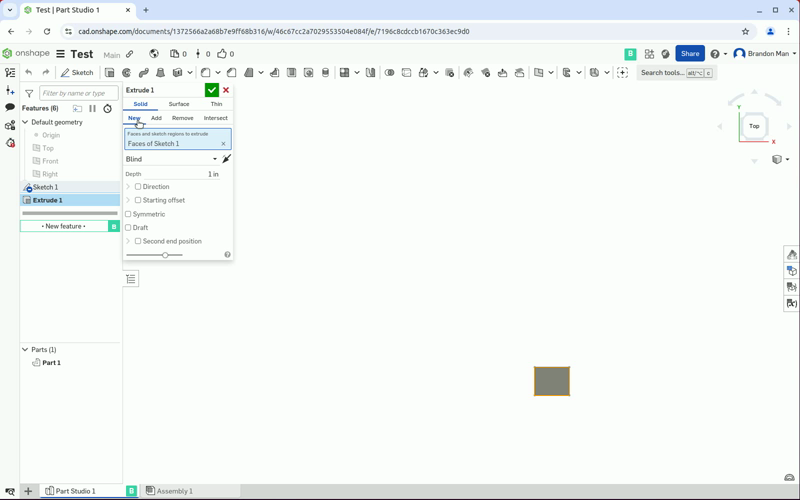
click(137, 120)
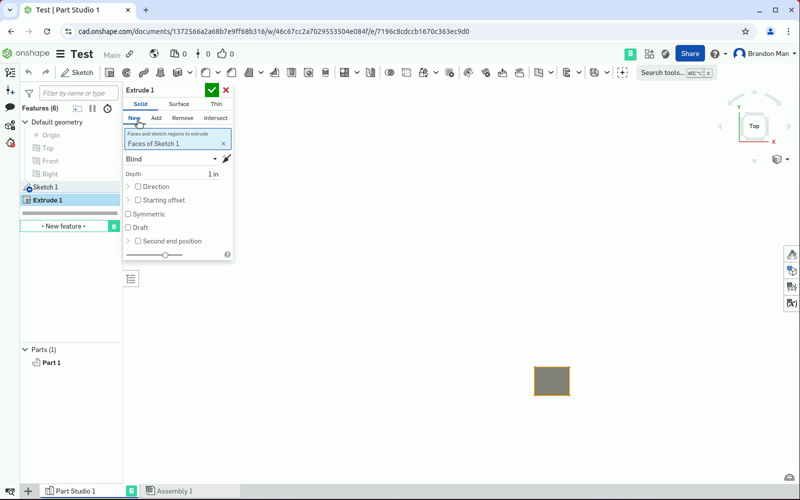
key(tab, 4)
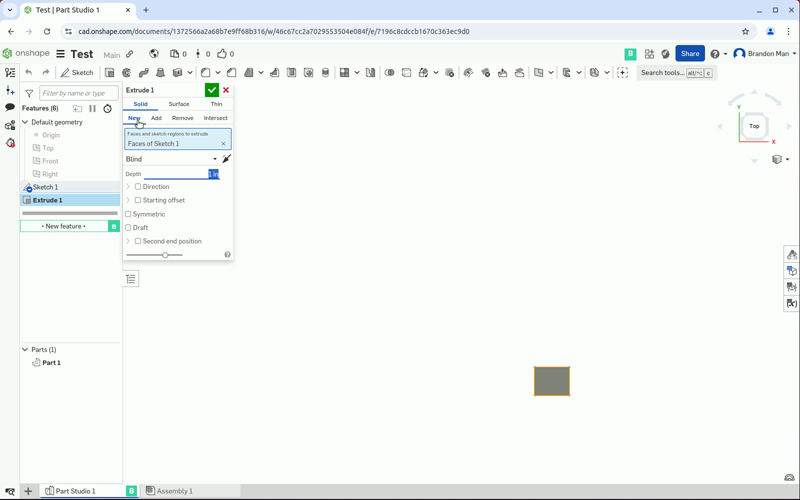
text(7.462)
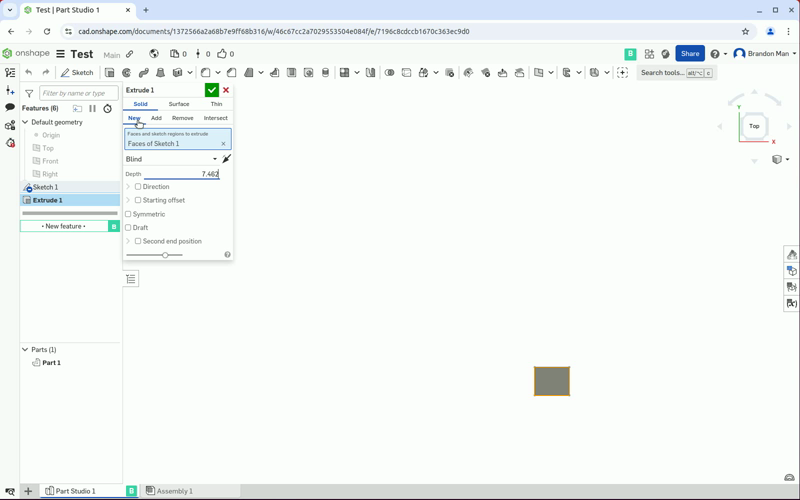
key(enter)
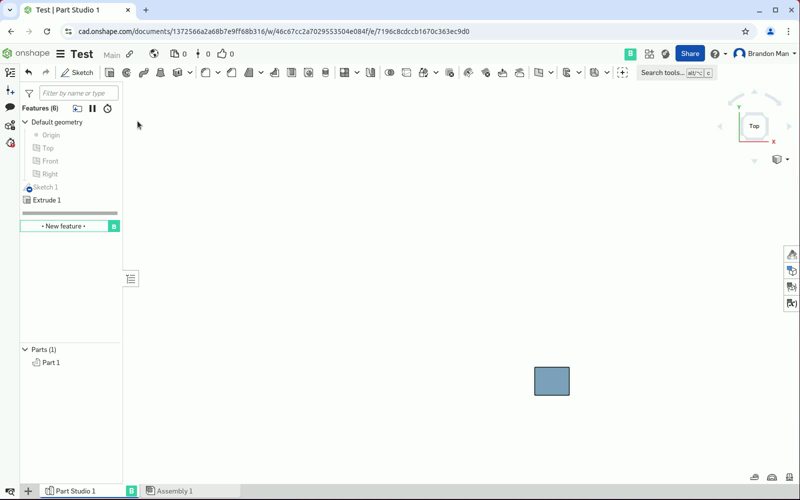
key(shift+h)
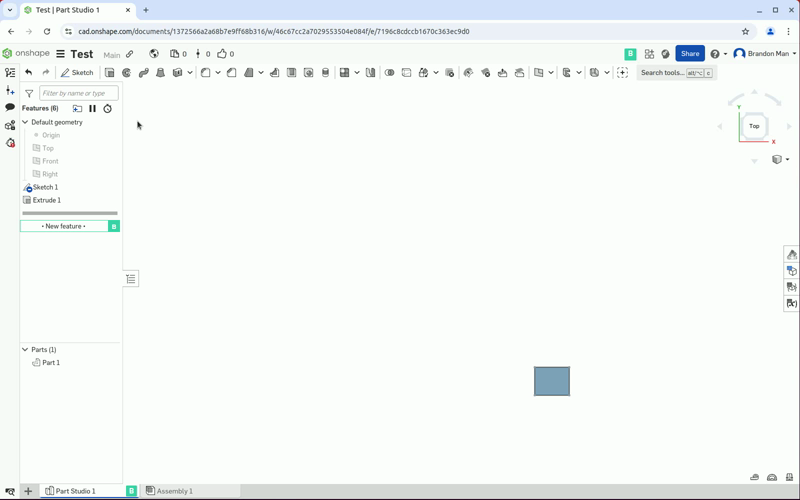
key(shift+h)
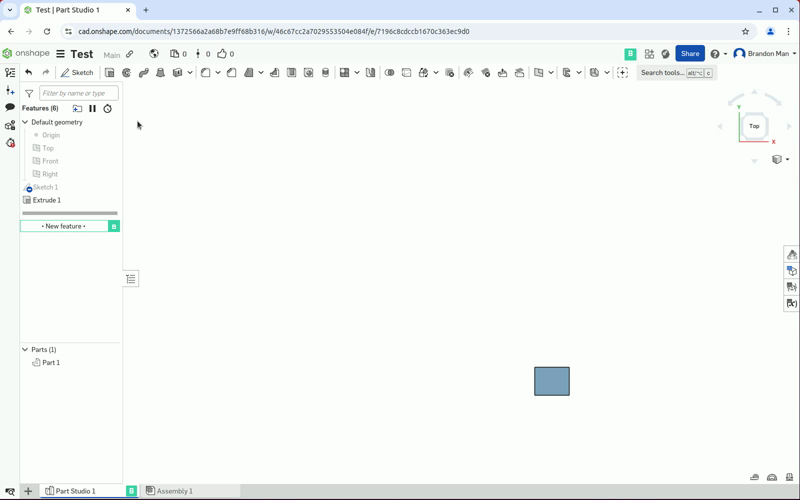
mouse_move(73, 189)
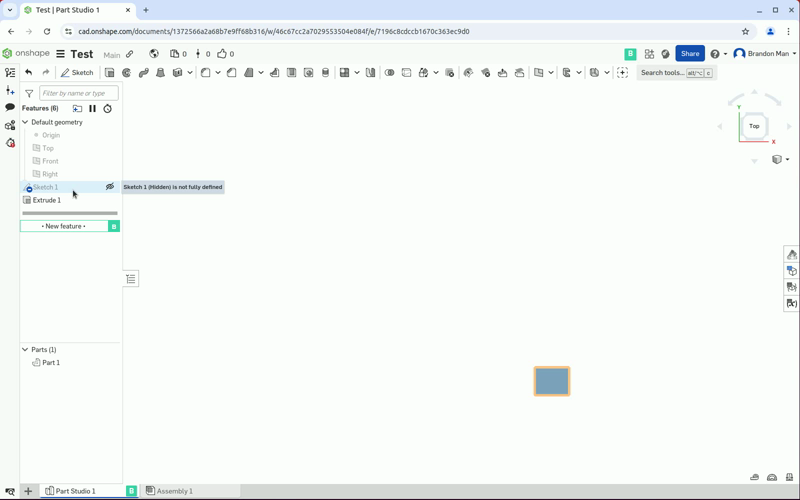
click(73, 189)
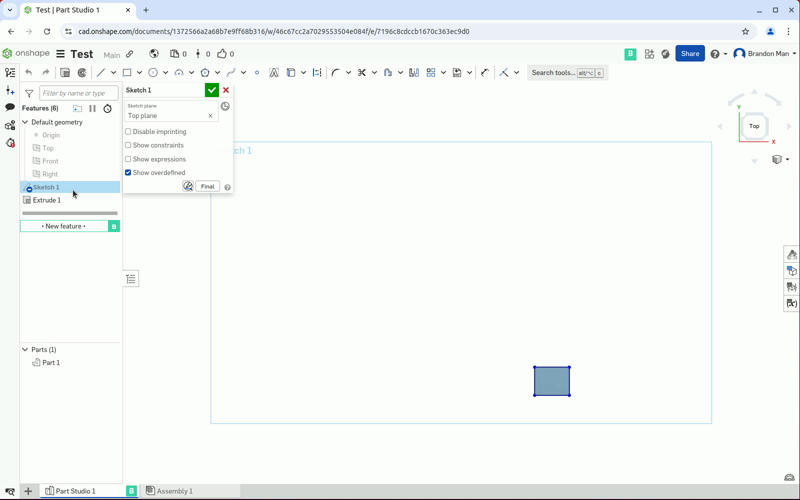
mouse_move(229, 92)
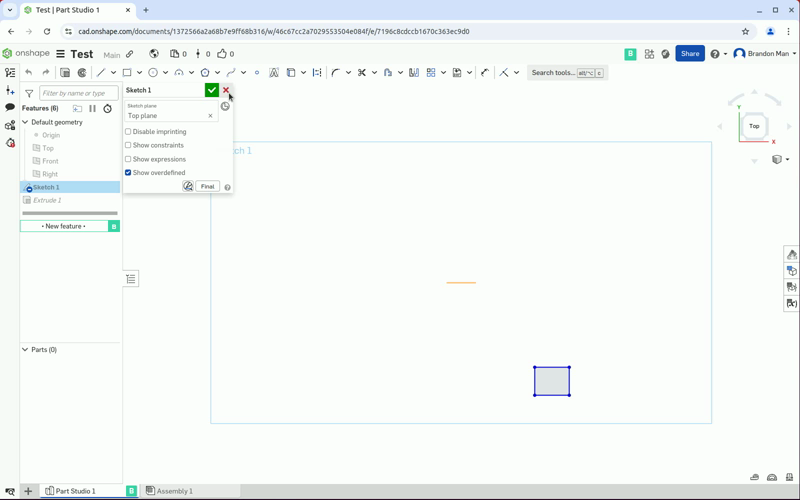
click(229, 92)
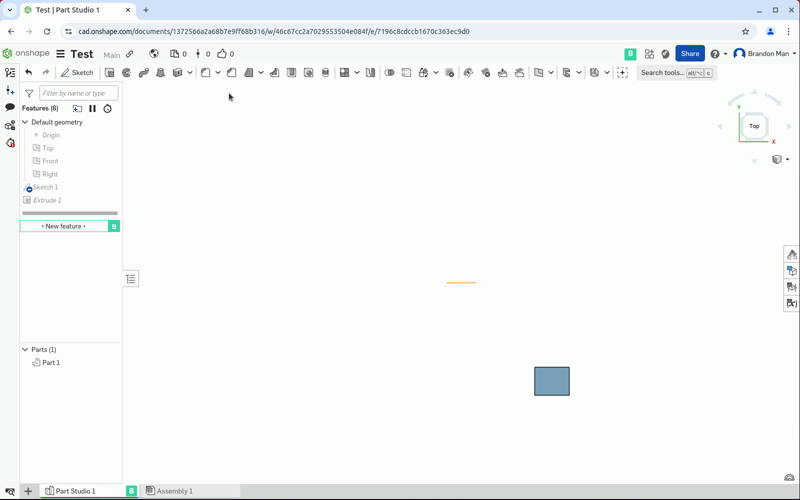
mouse_move(541, 75)
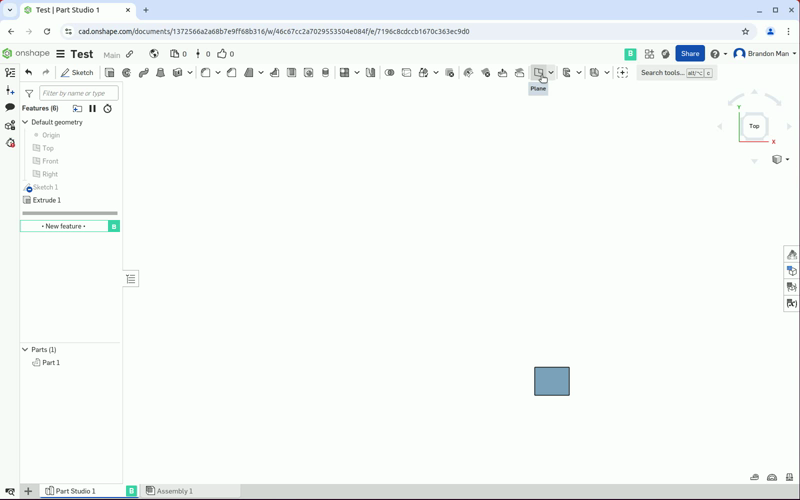
click(541, 75)
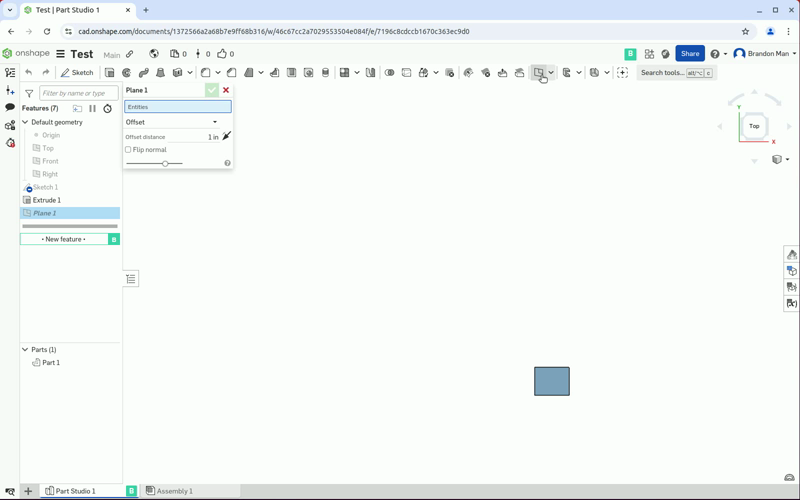
mouse_move(73, 150)
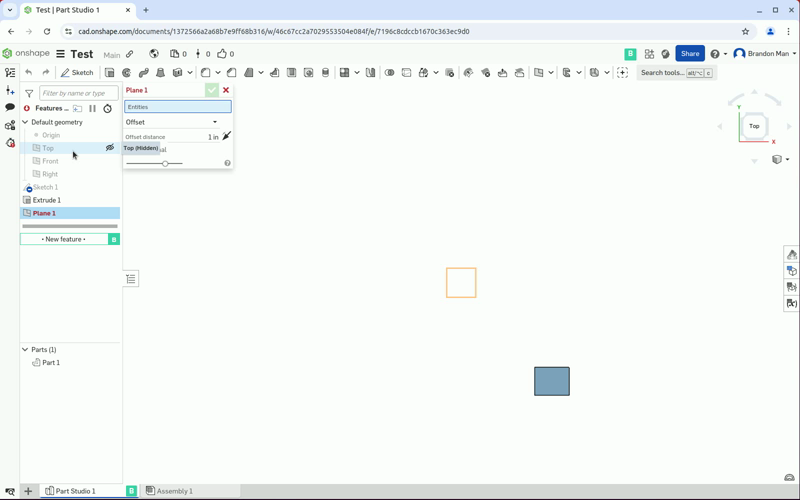
click(73, 150)
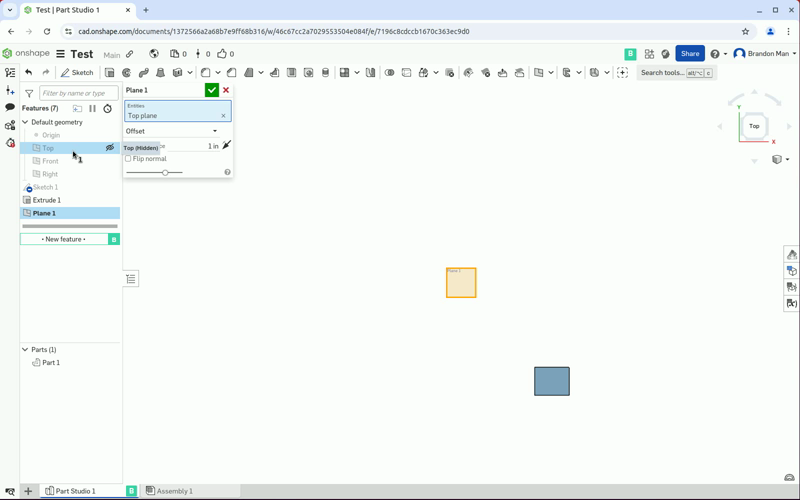
key(tab, 2)
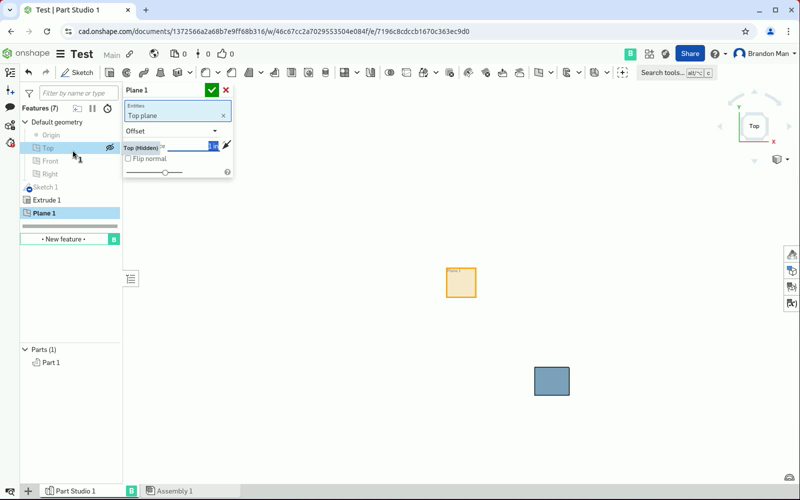
text(7.456)
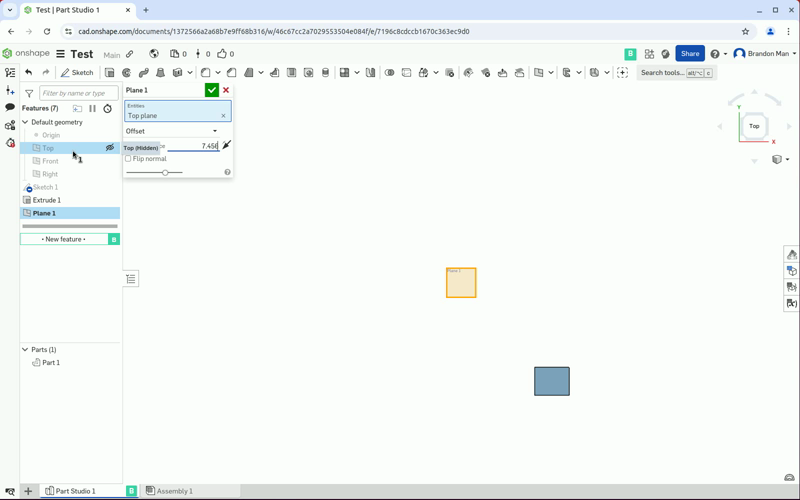
key(enter, 2)
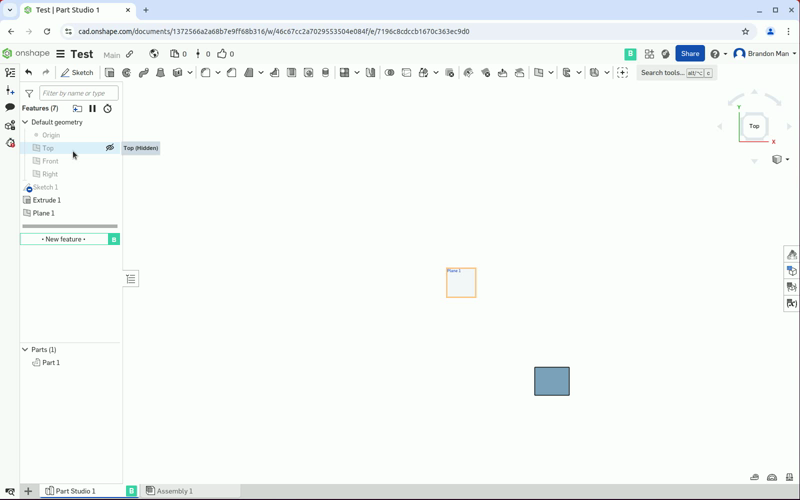
key(shift+s)
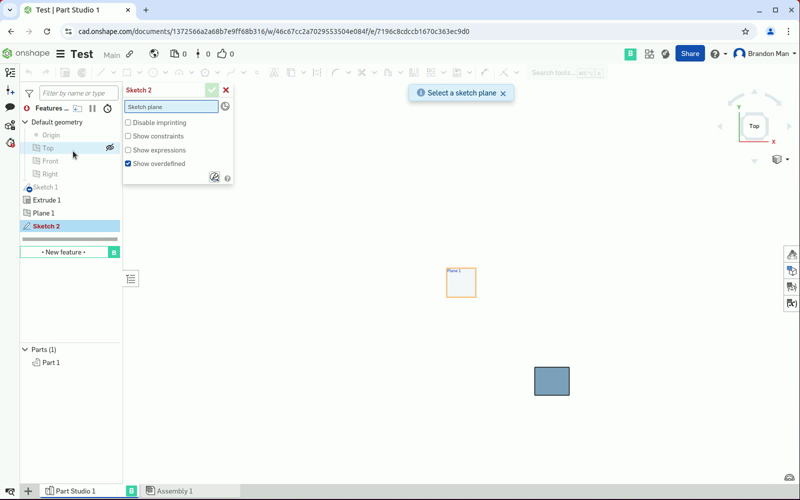
mouse_move(73, 215)
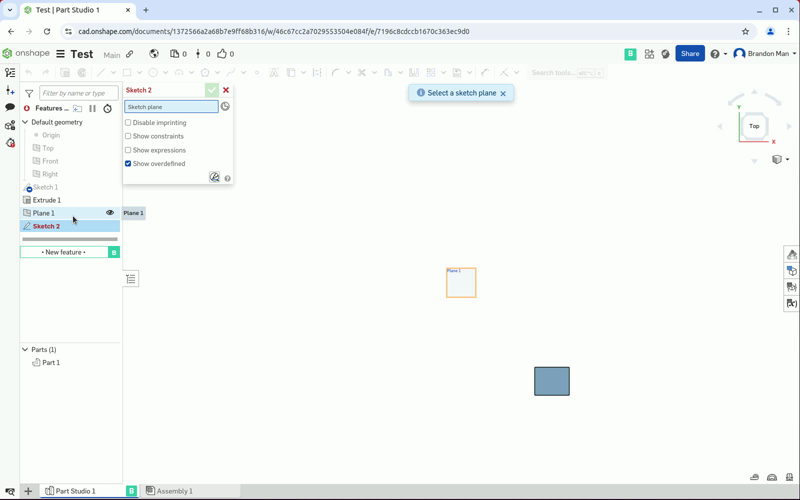
click(73, 215)
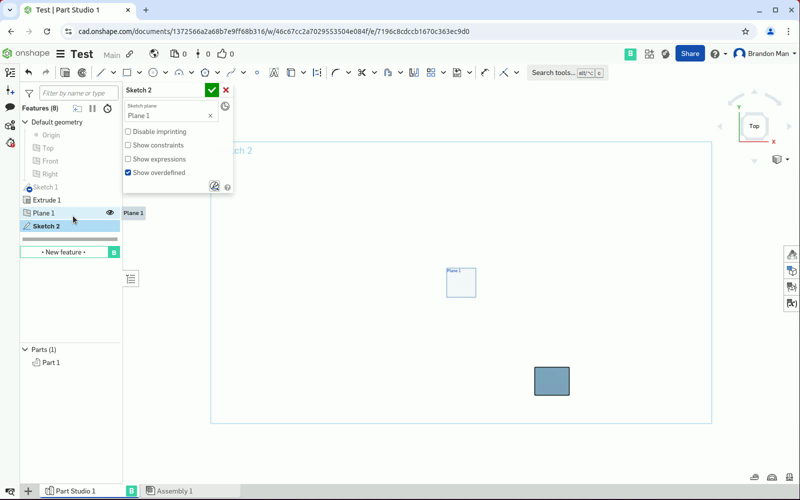
mouse_move(73, 352)
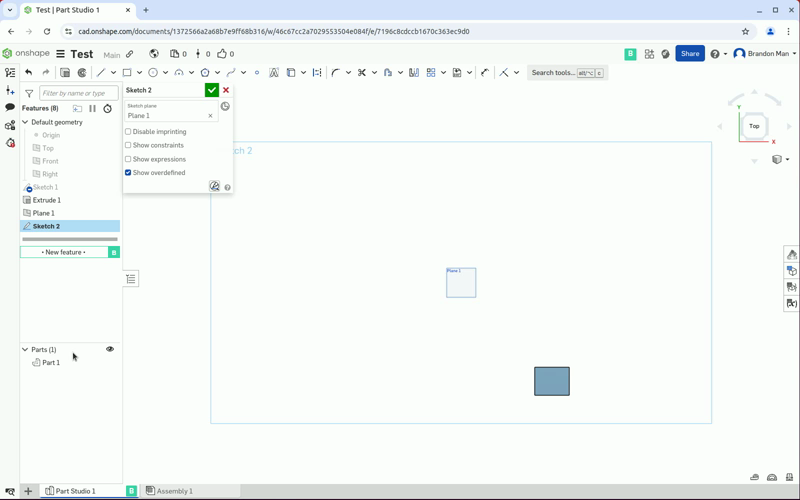
key(y)
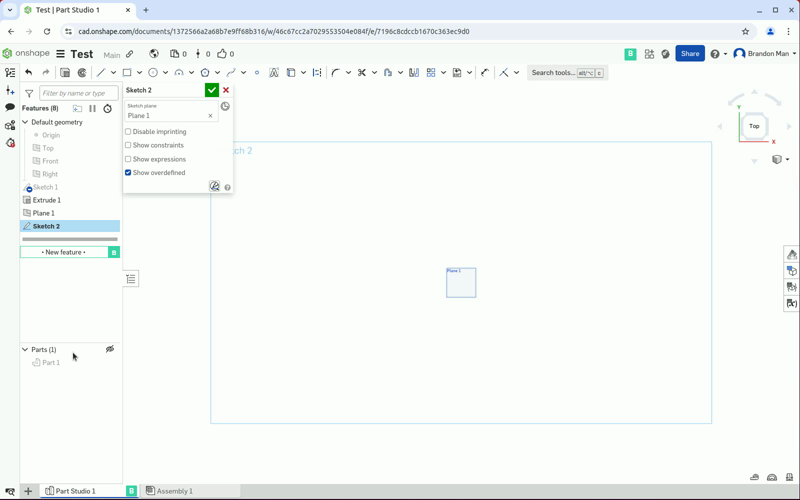
key(c)
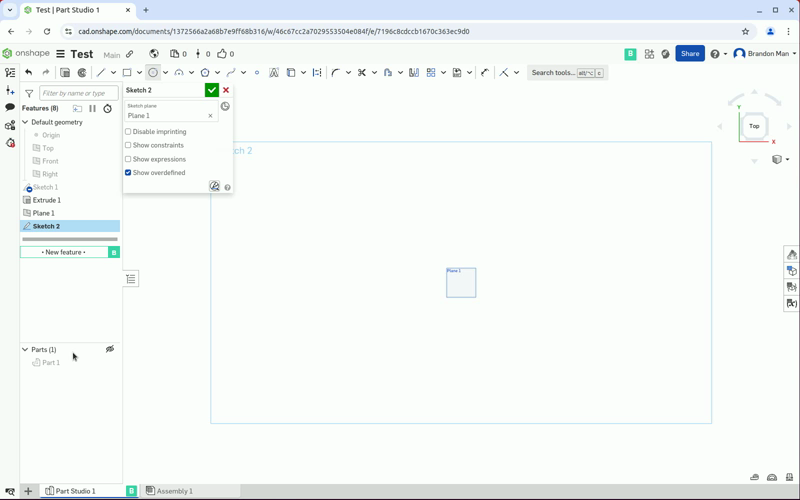
key_down(shift)
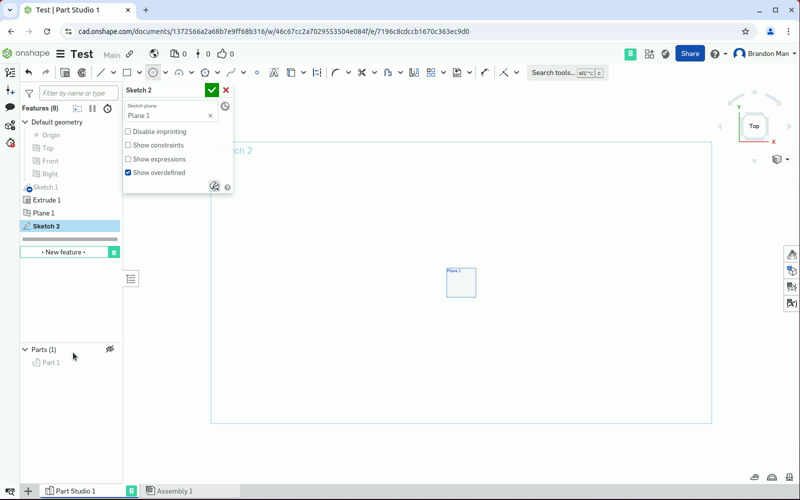
mouse_move(552, 388)
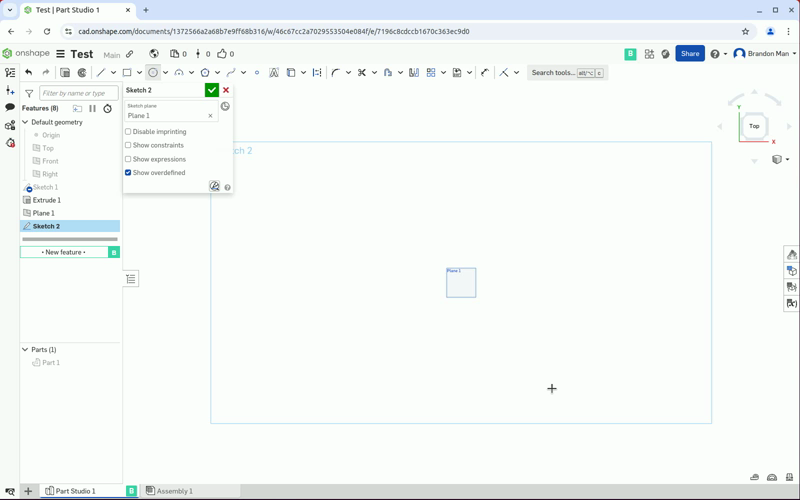
click(552, 388)
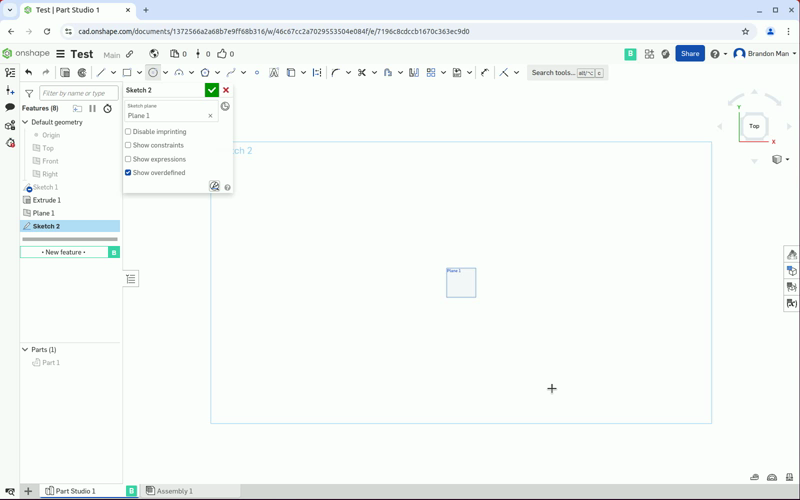
key_up(shift)
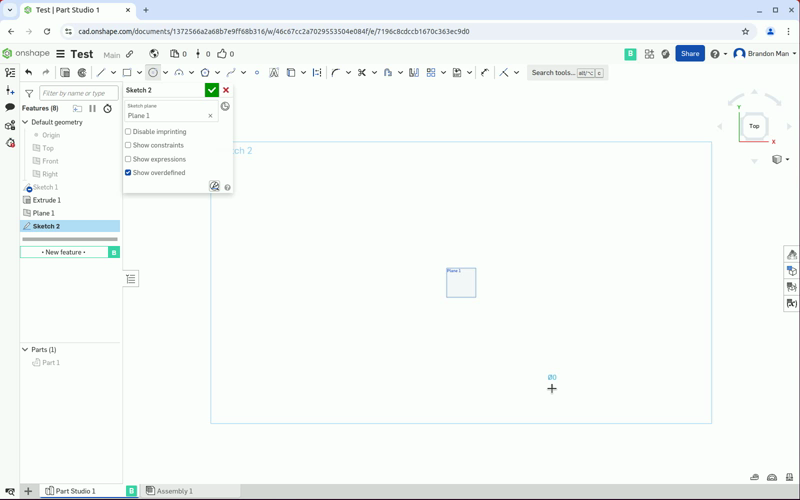
mouse_move(557, 388)
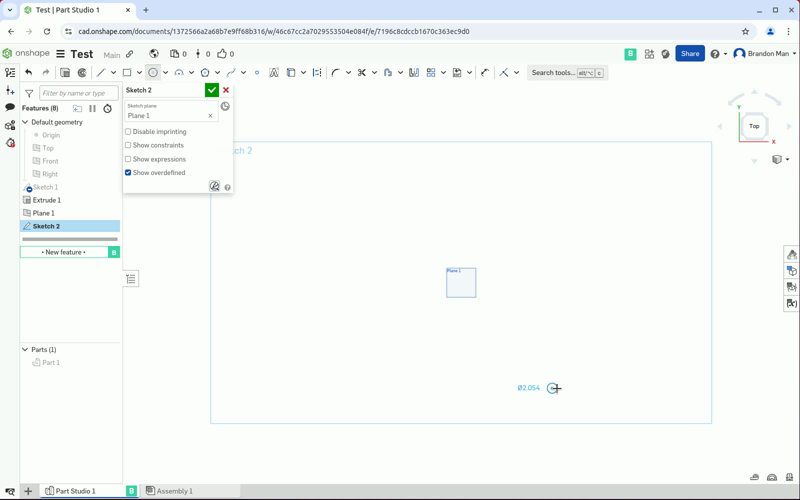
click(557, 388)
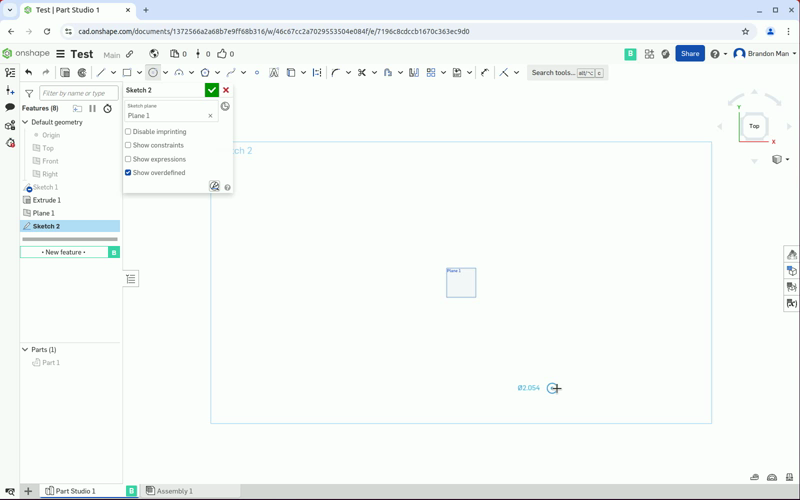
key(esc)
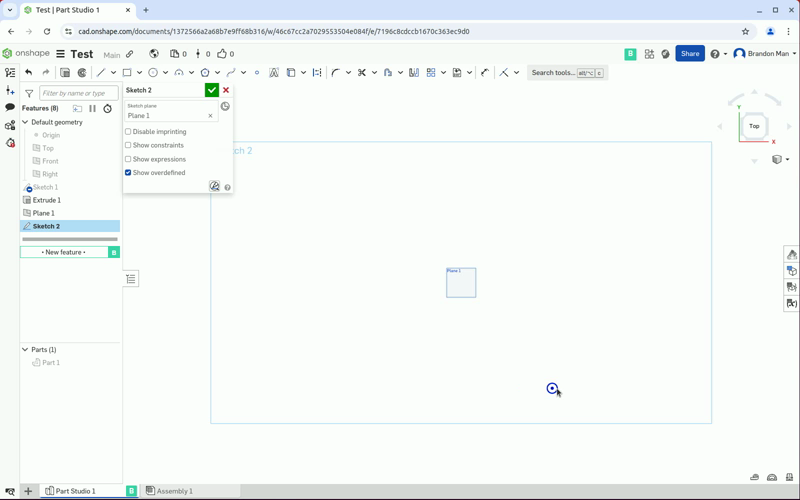
mouse_move(555, 385)
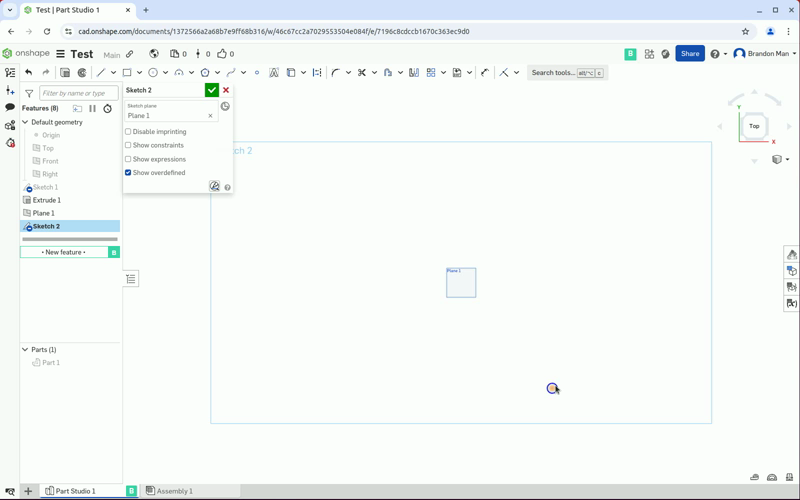
scroll(6)
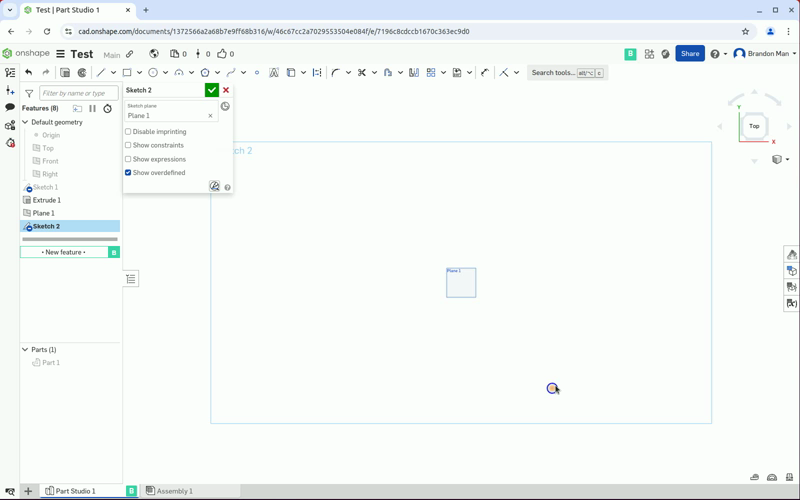
scroll(6)
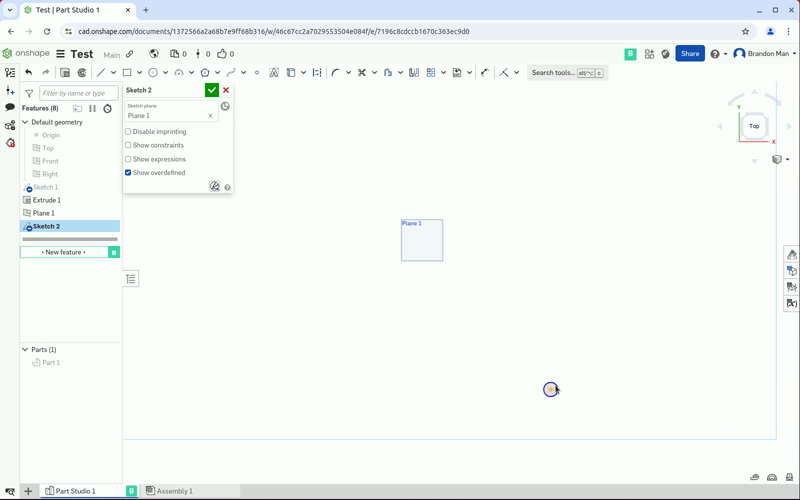
scroll(6)
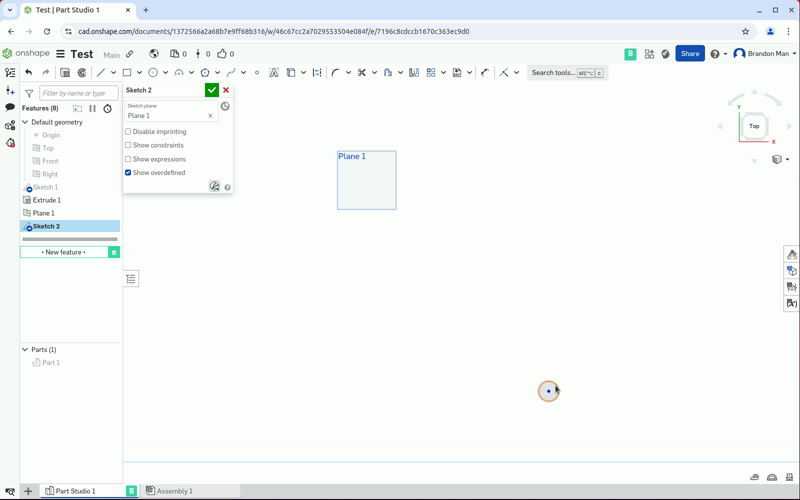
scroll(6)
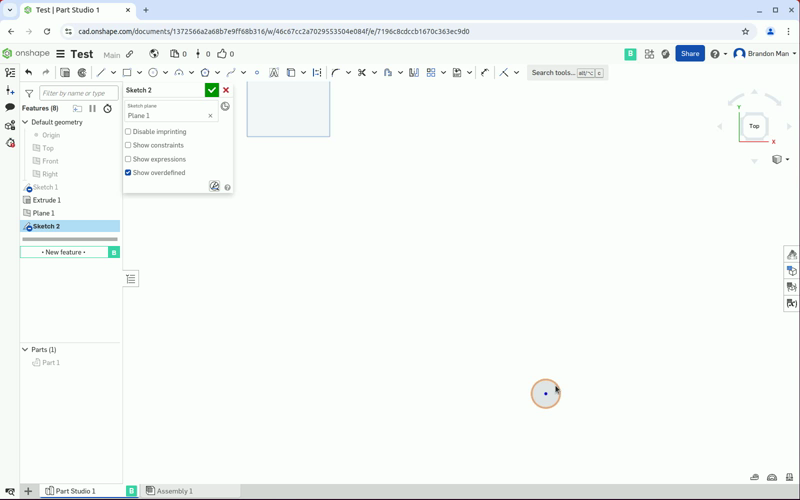
scroll(6)
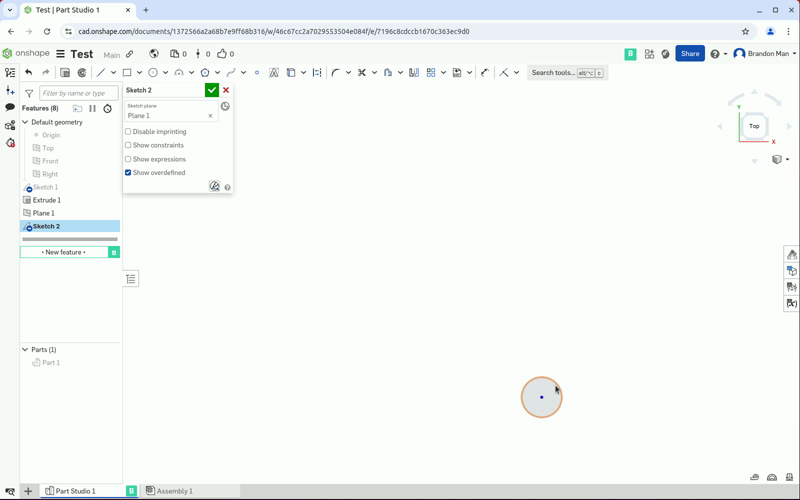
scroll(6)
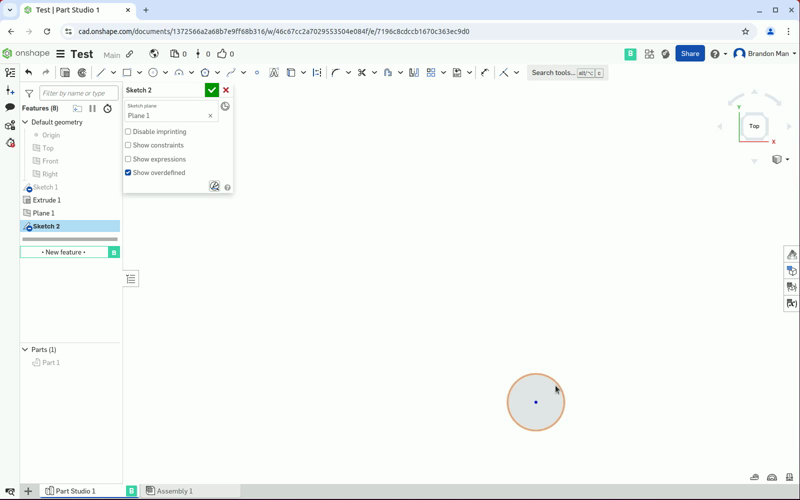
scroll(6)
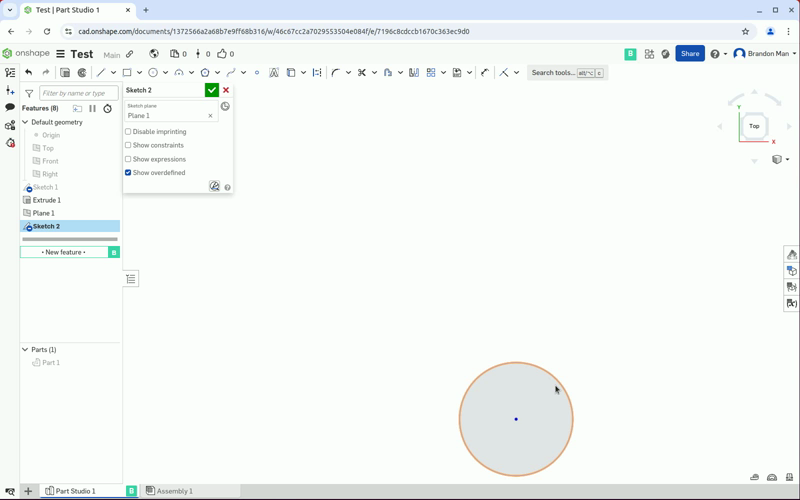
click(555, 385)
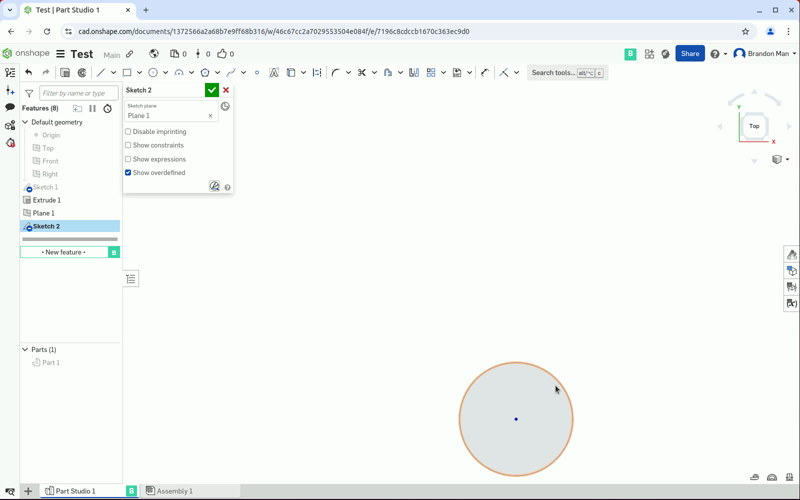
scroll(-6)
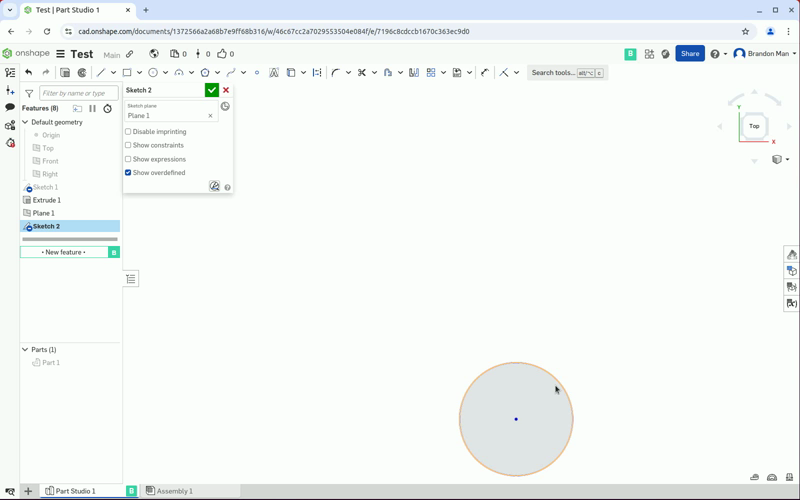
scroll(-6)
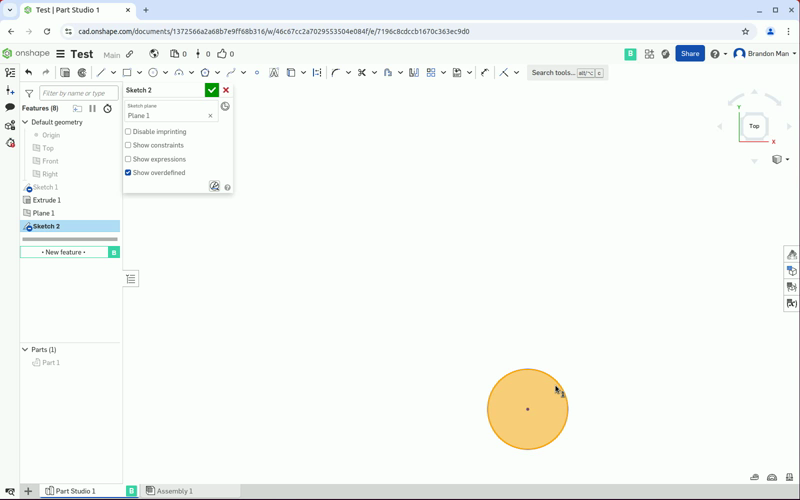
scroll(-6)
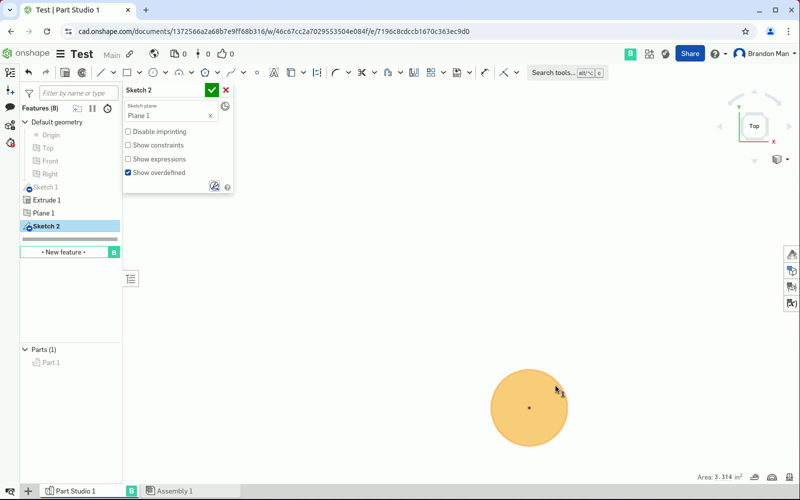
scroll(-6)
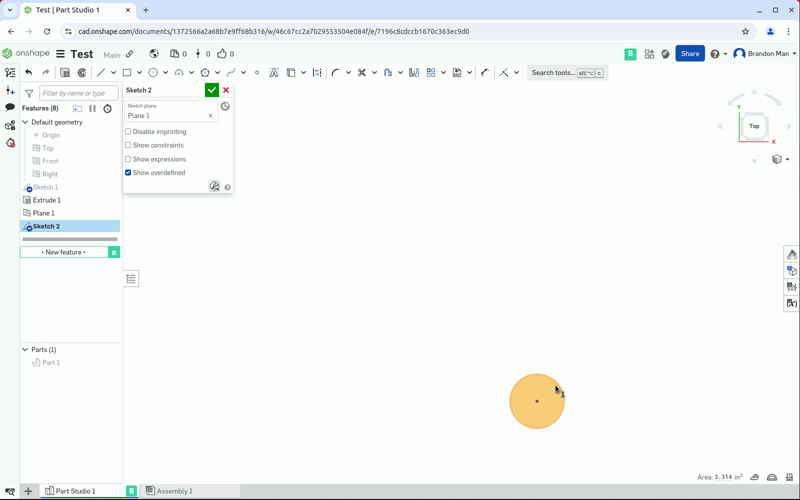
scroll(-6)
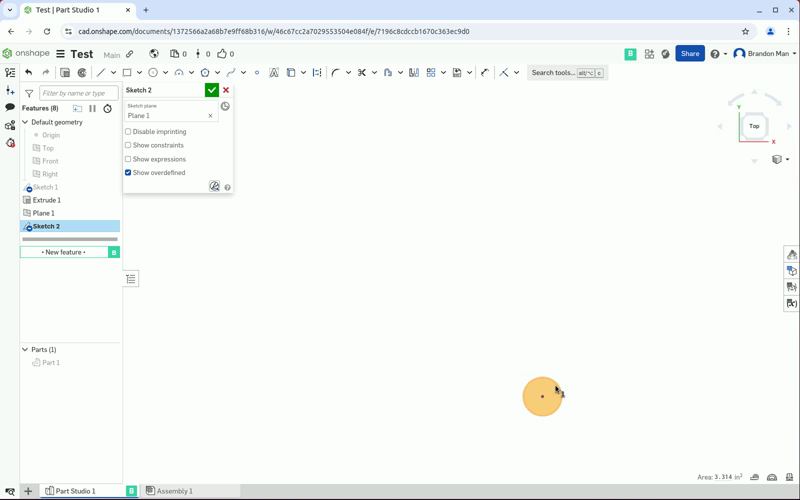
scroll(-6)
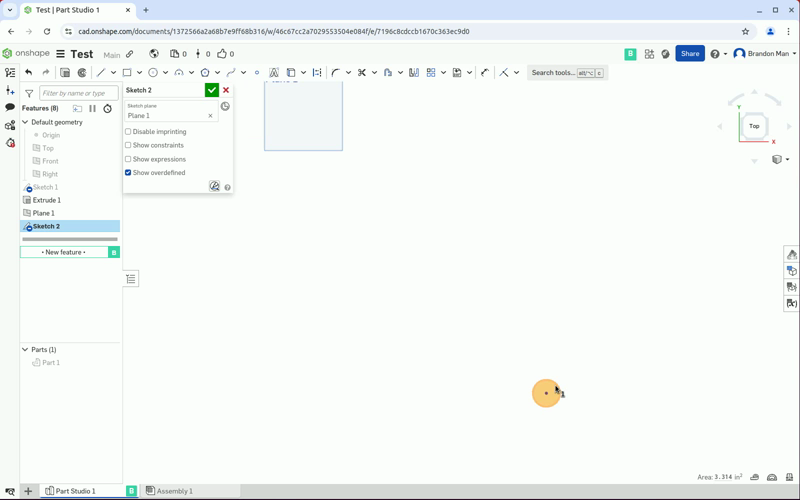
scroll(-6)
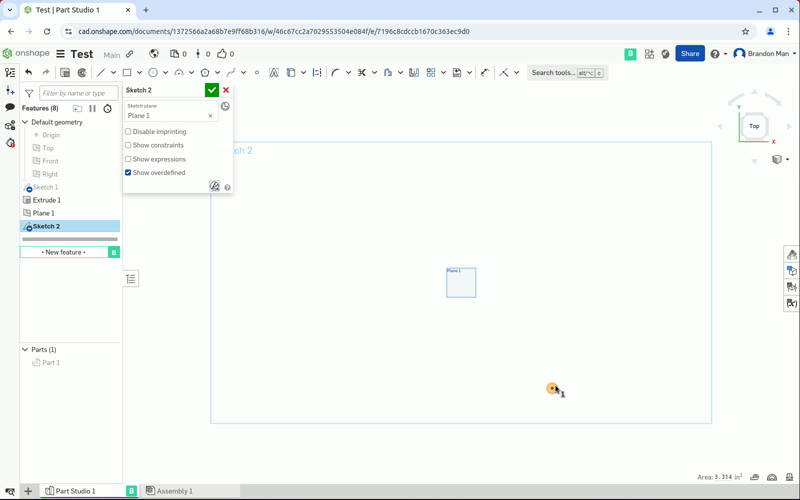
mouse_move(73, 352)
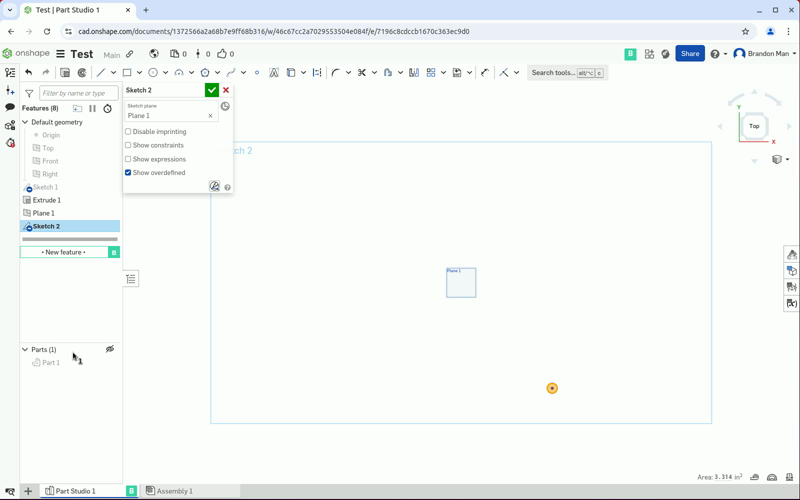
key(shift+y)
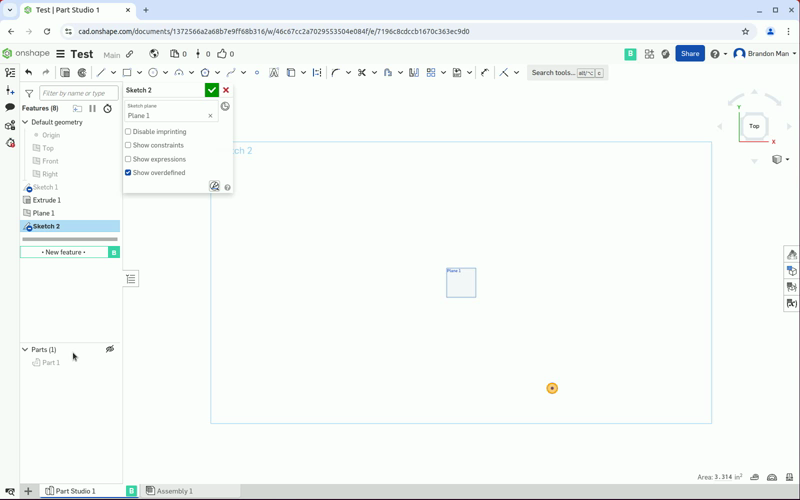
key(shift+e)
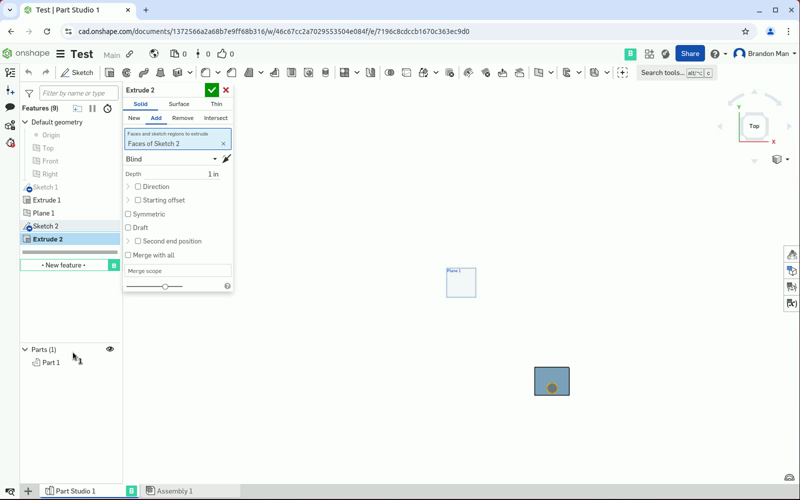
mouse_move(143, 106)
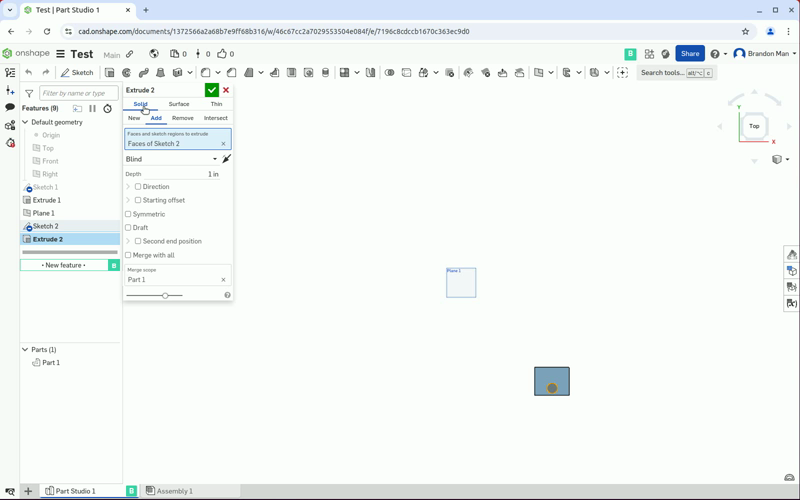
click(143, 106)
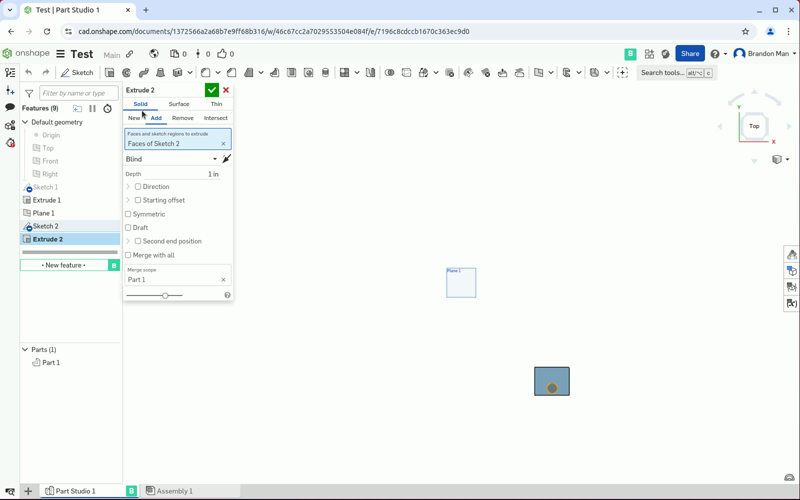
mouse_move(137, 120)
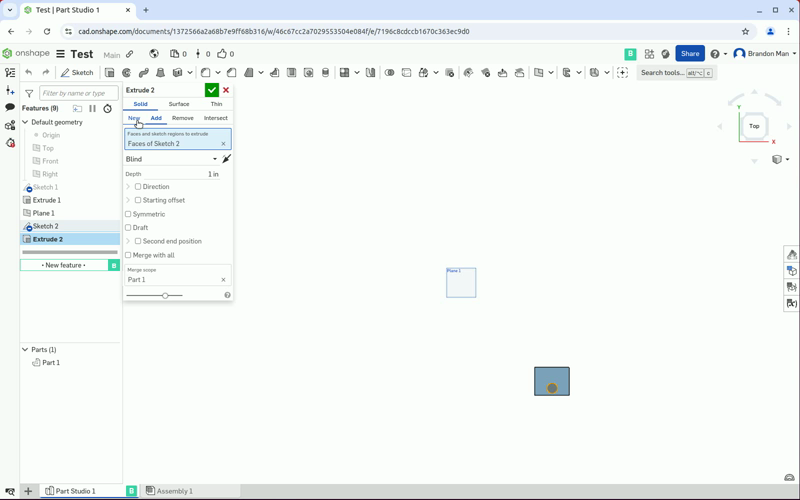
click(137, 120)
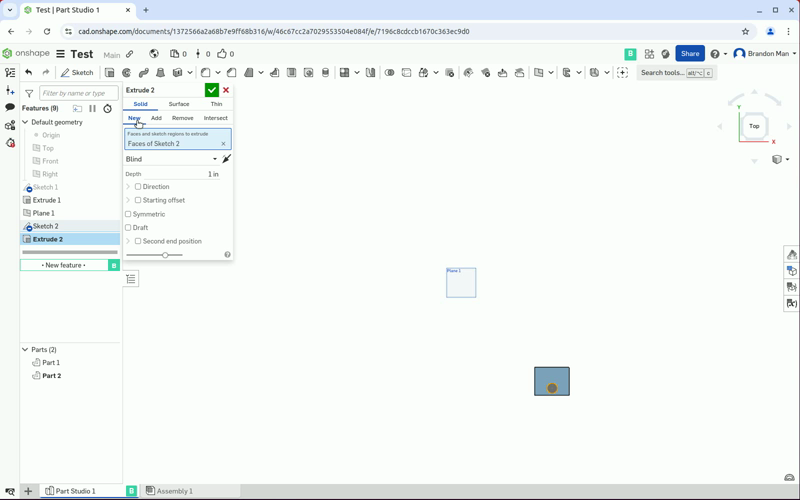
key(tab, 4)
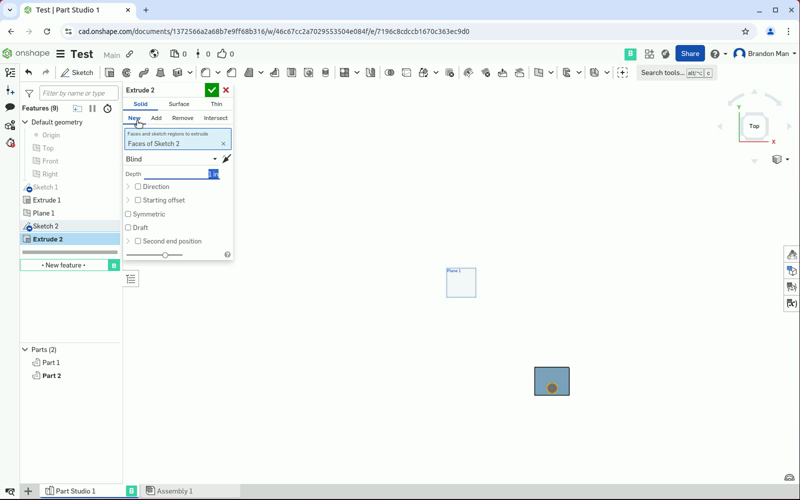
text(0.963)
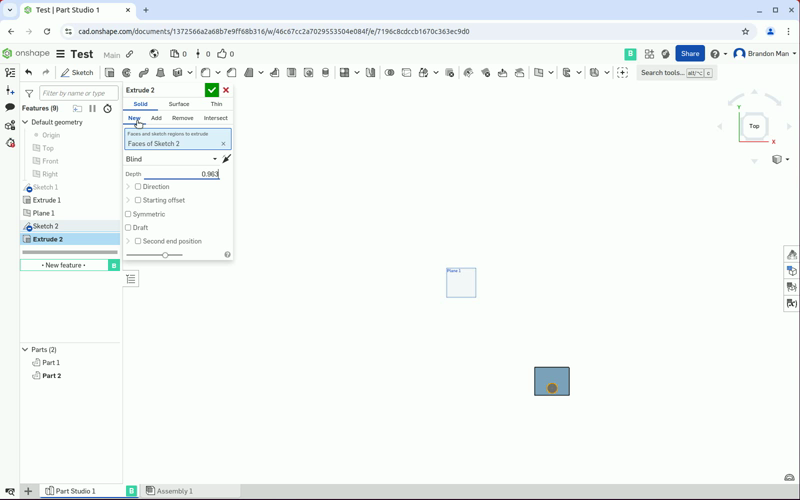
key(enter)
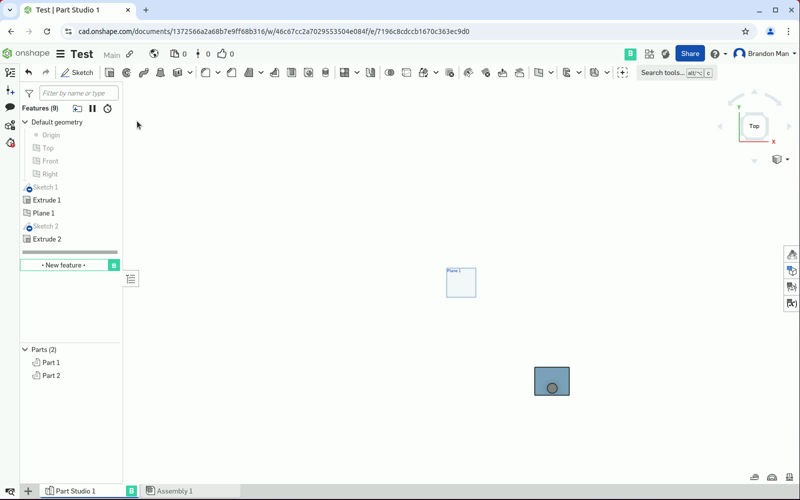
key(shift+h)
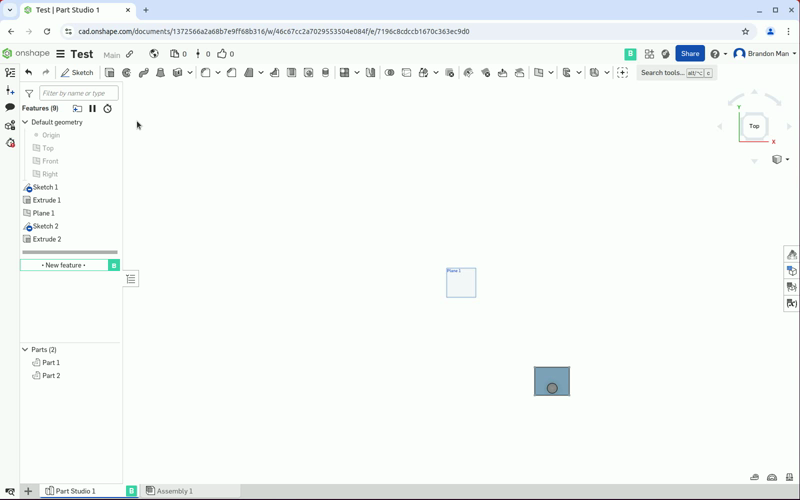
key(shift+h)
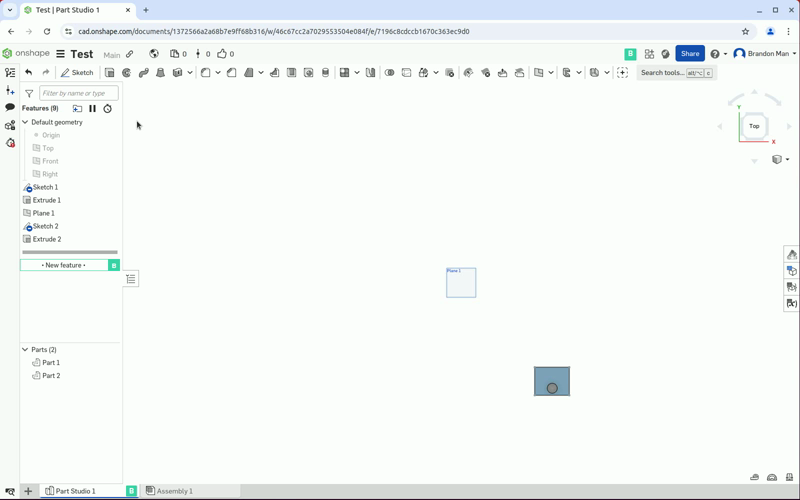
key(shift+7)
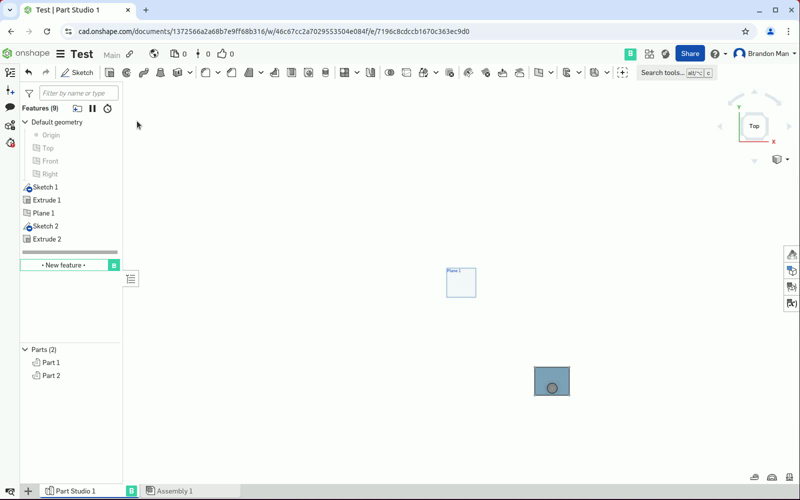
key(up, 3)
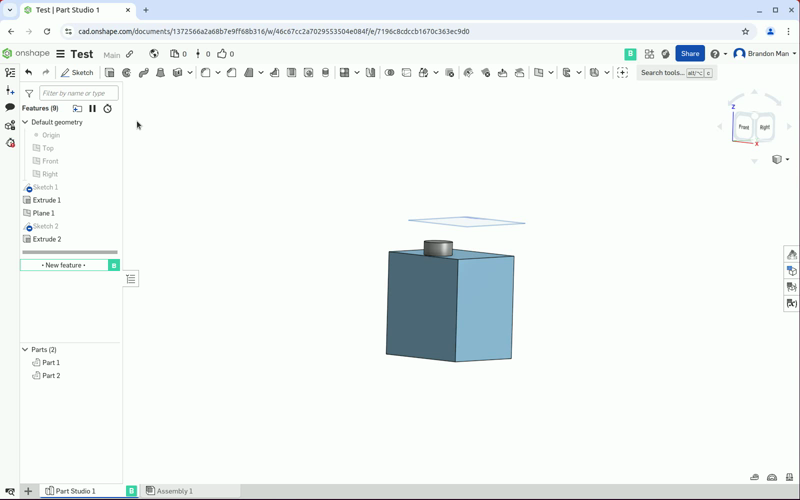
key(left, 3)
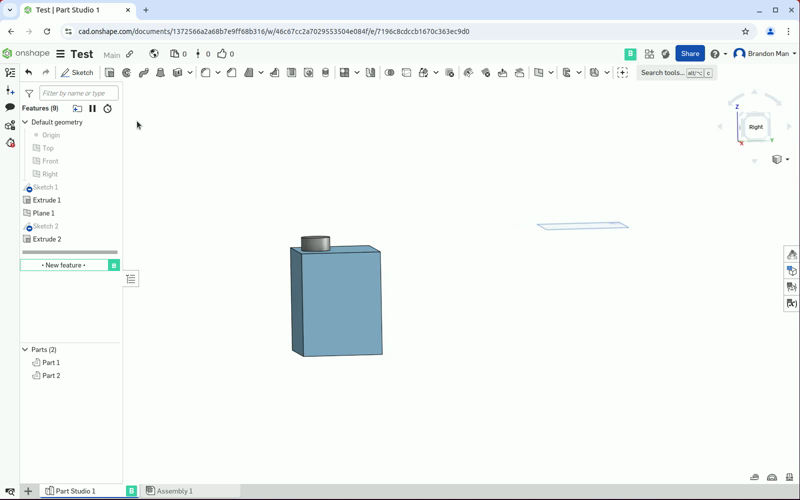
key(right, 3)
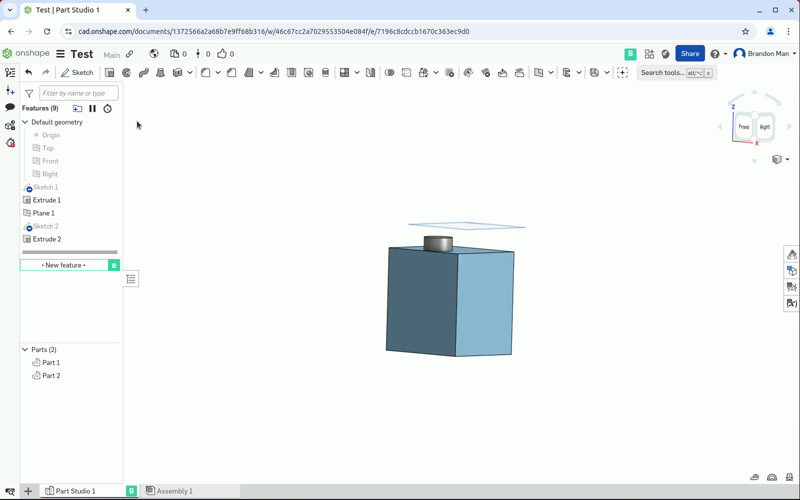
key(down, 3)
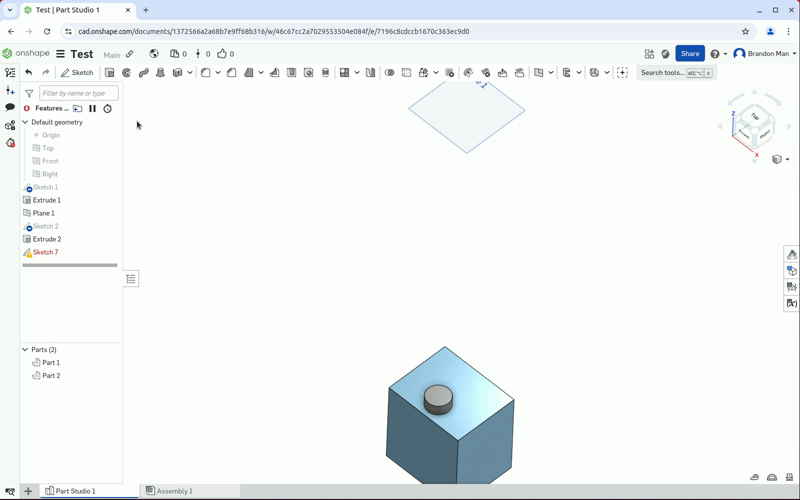
mouse_move(73, 189)
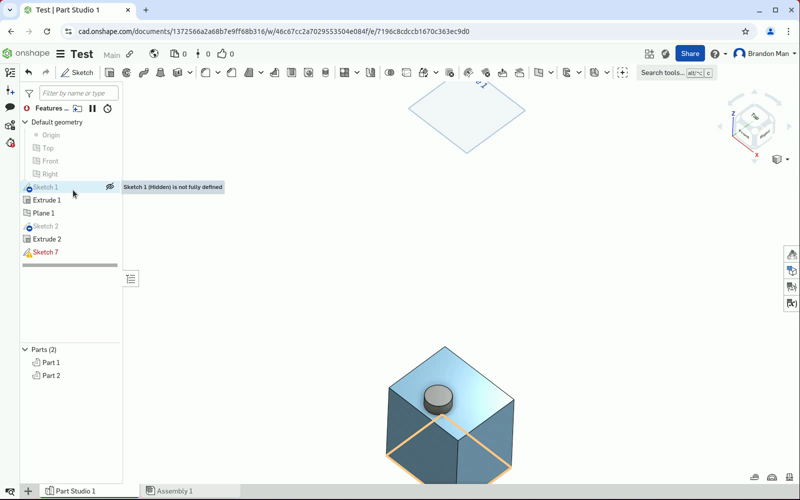
click(73, 189)